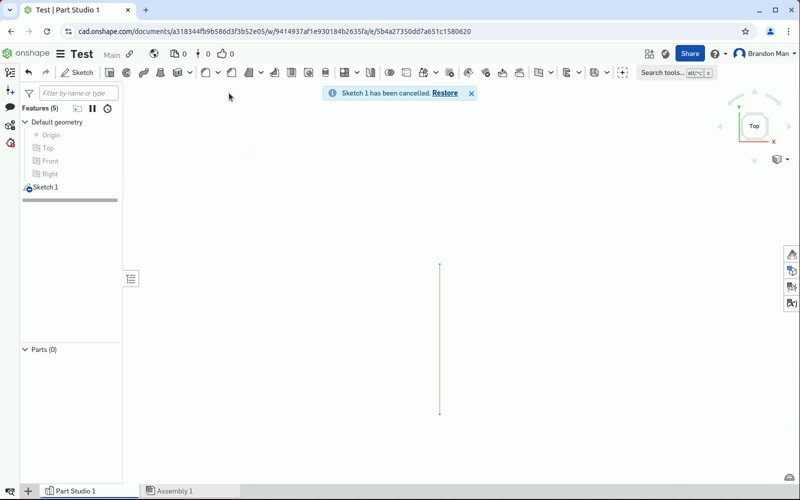
key(shift+h)
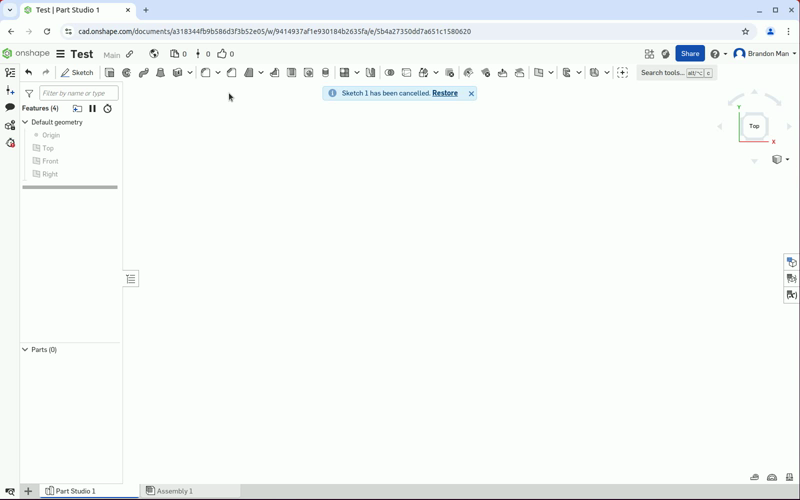
mouse_move(73, 352)
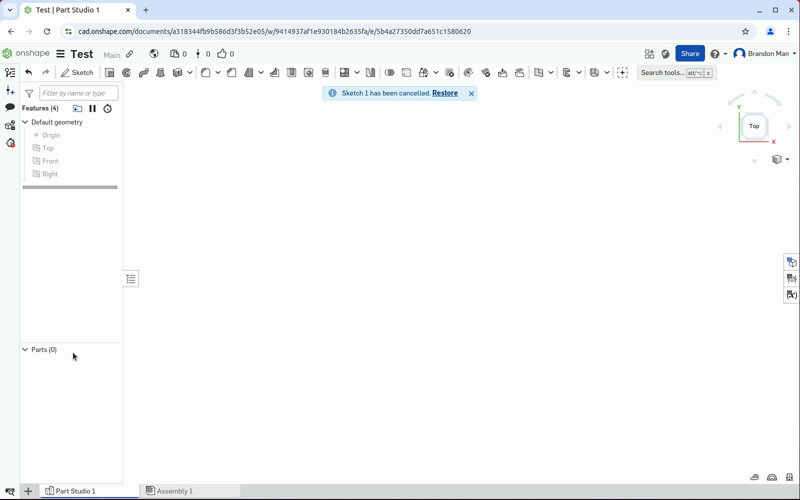
key(y)
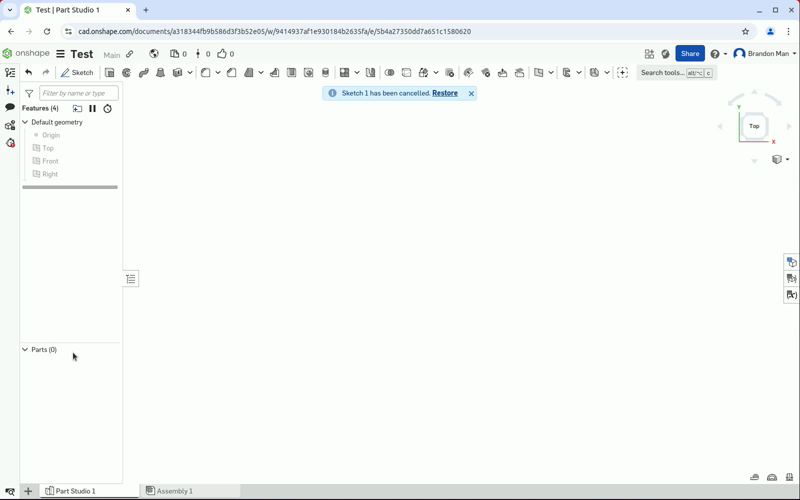
key(shift+p)
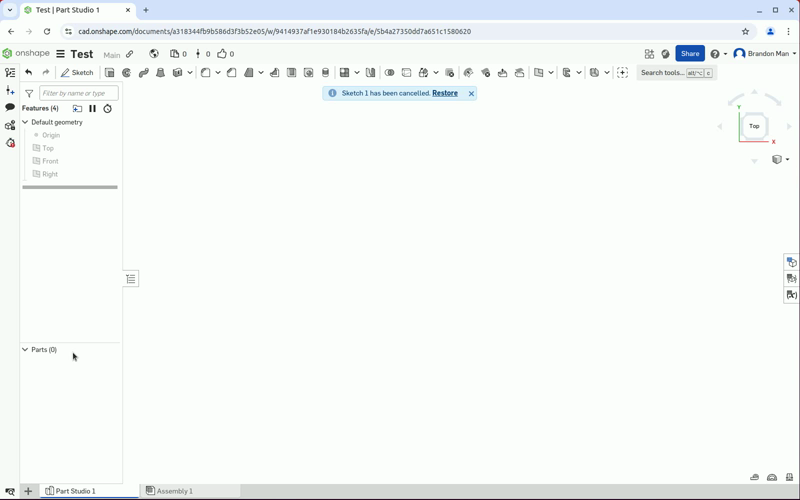
key(space)
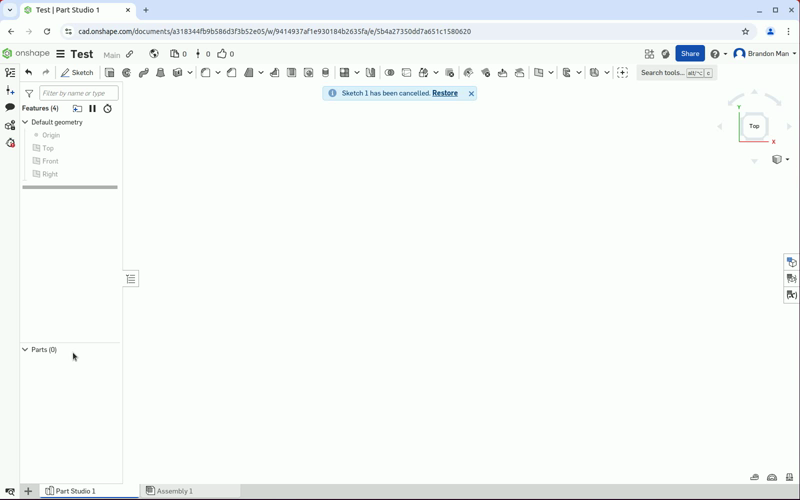
key_down(shift)
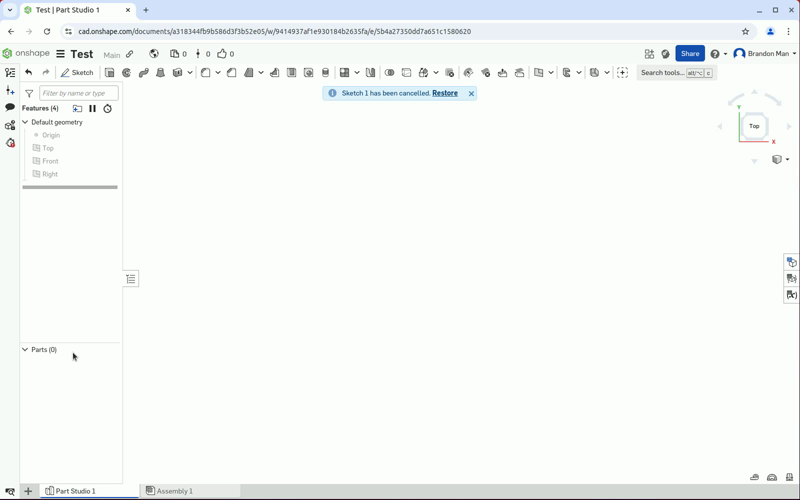
key(up)
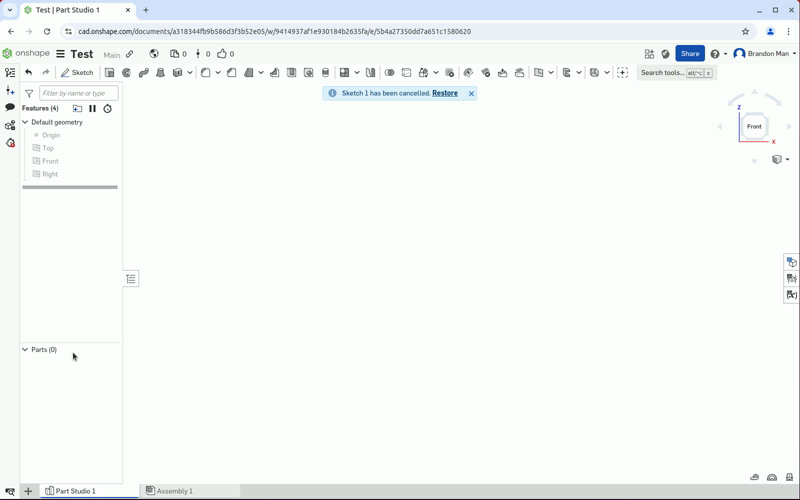
key_up(shift)
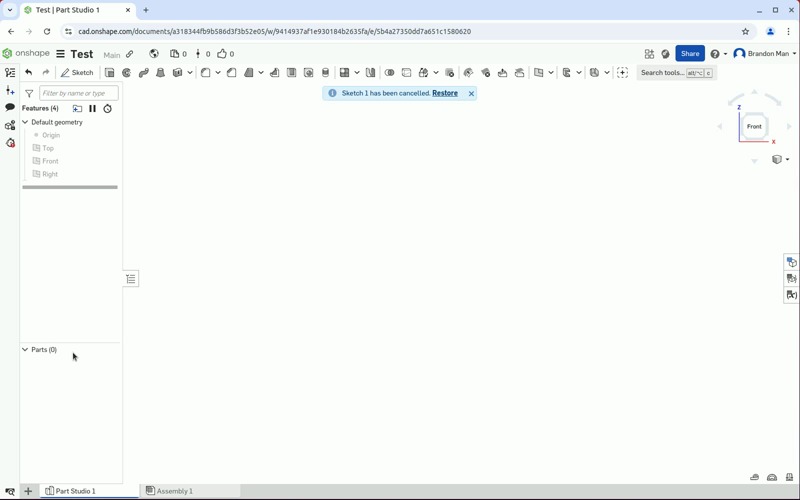
mouse_move(73, 352)
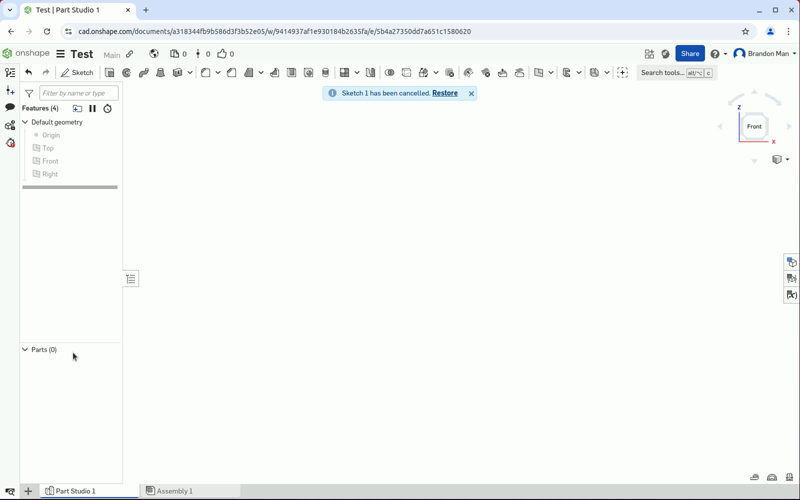
key(shift+y)
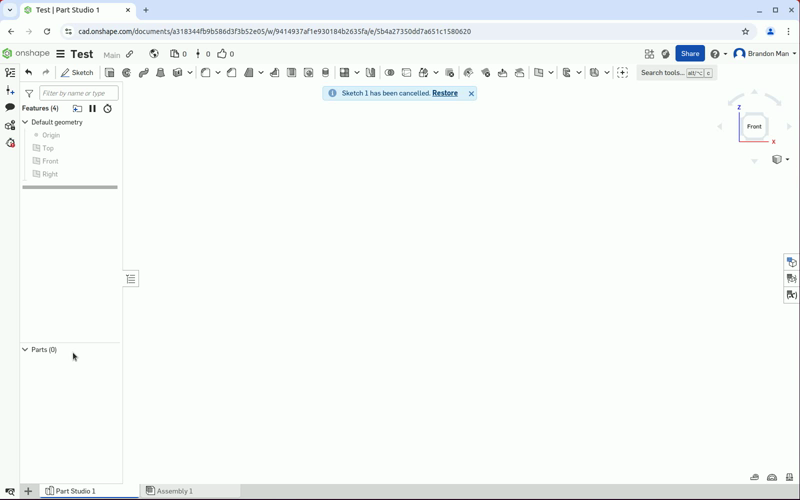
key(shift+s)
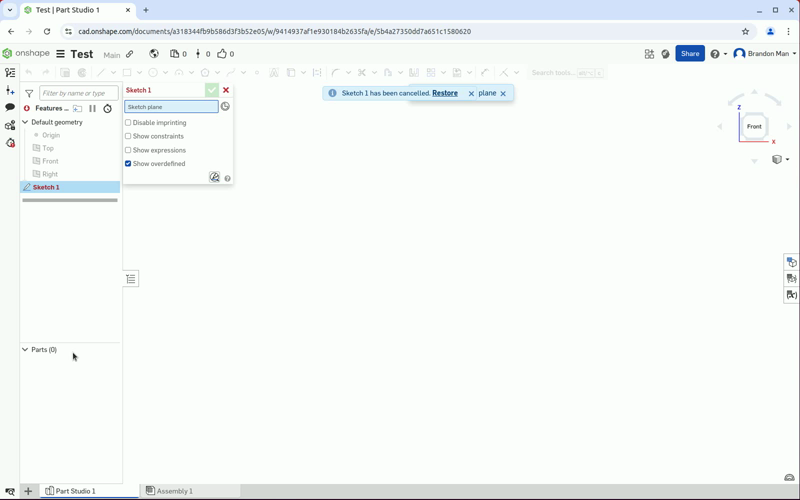
mouse_move(73, 163)
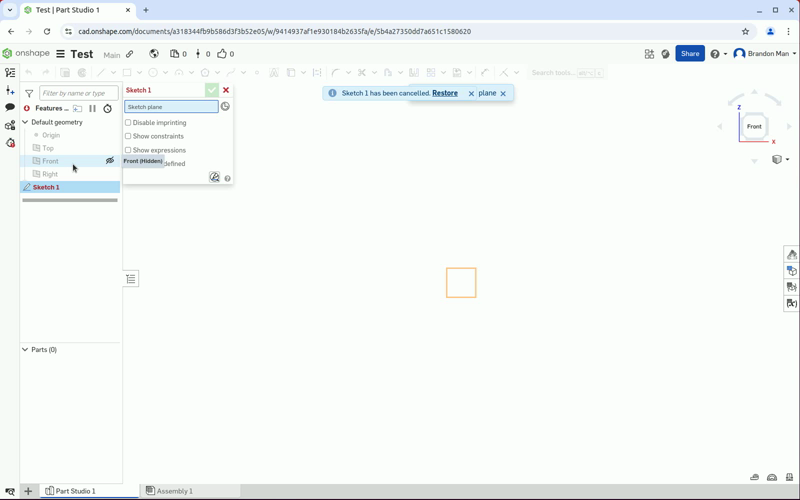
click(73, 163)
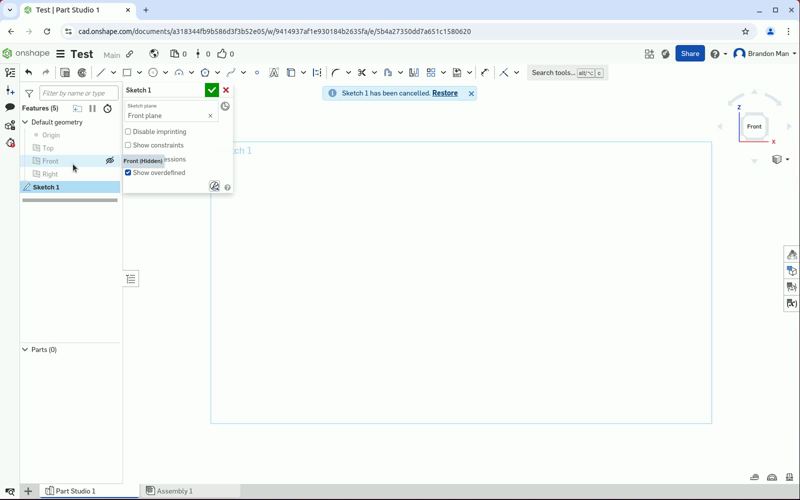
mouse_move(73, 352)
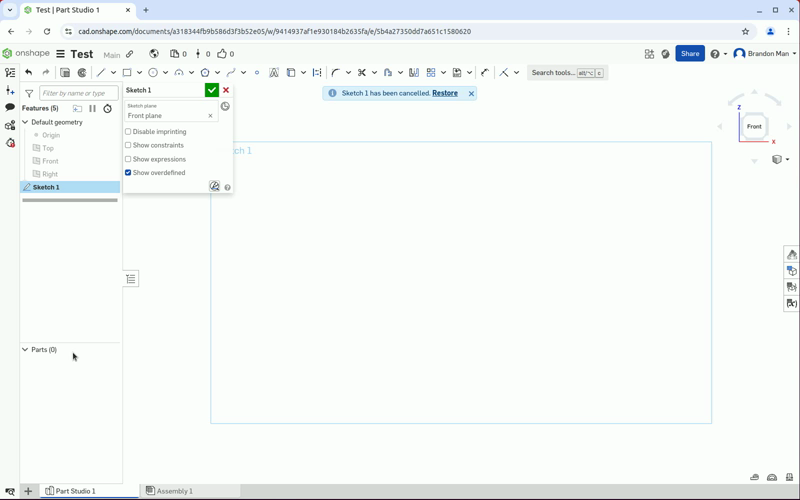
key(y)
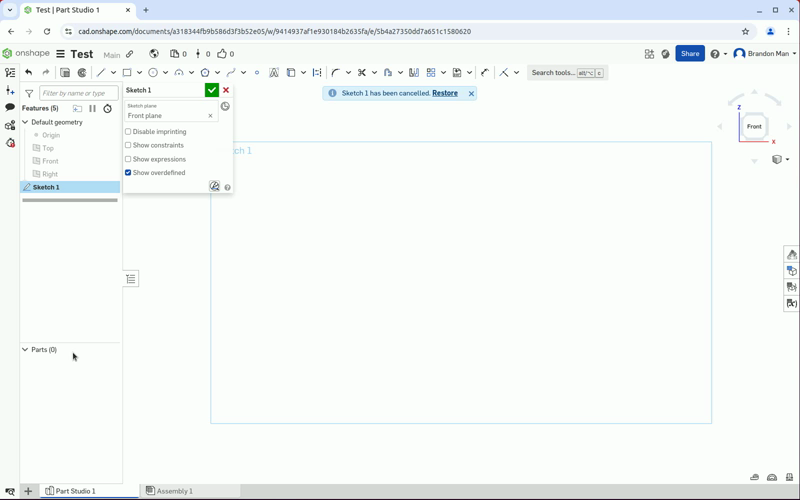
key(a)
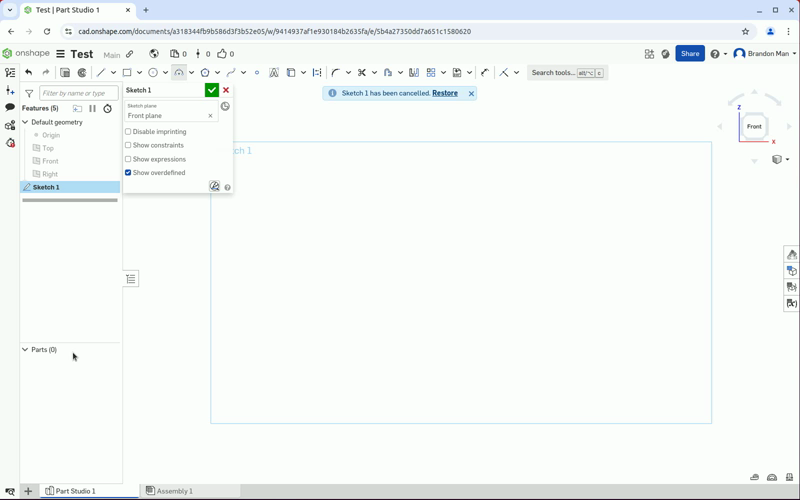
key_down(shift)
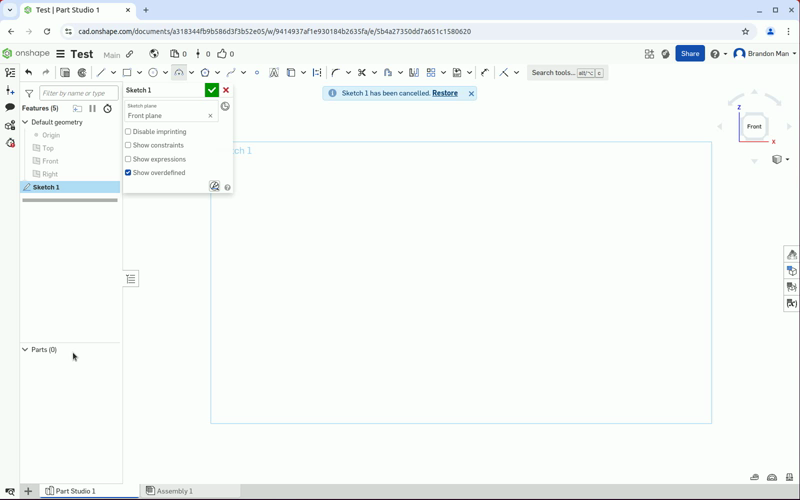
mouse_move(382, 383)
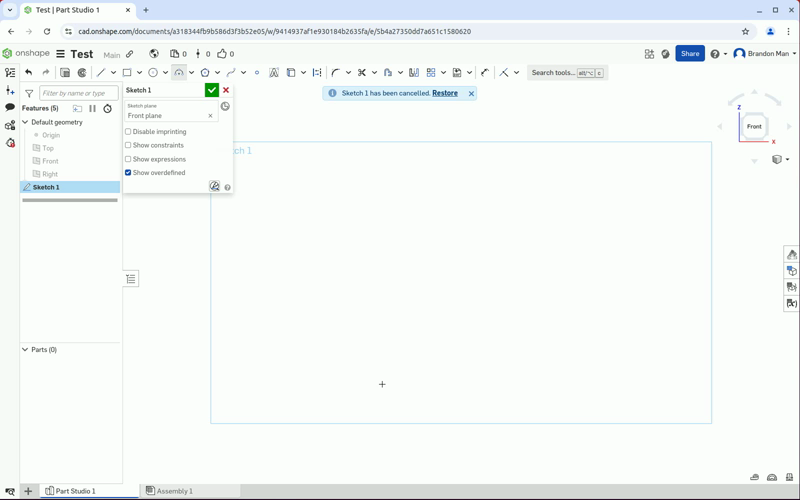
click(382, 383)
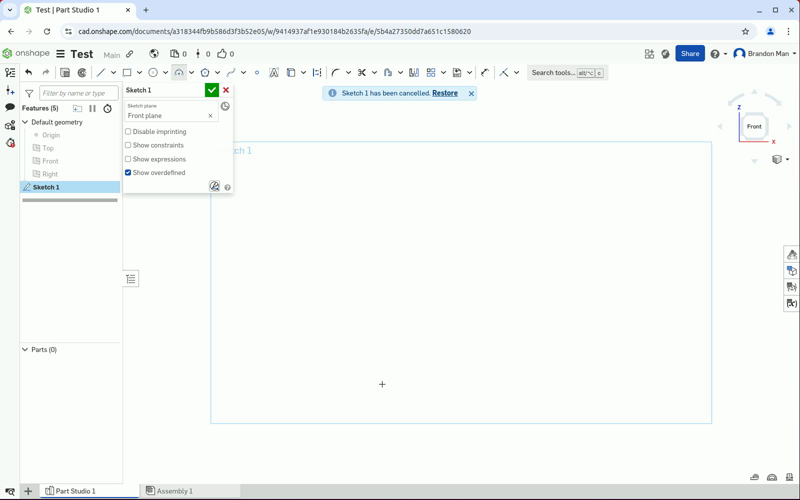
key_up(shift)
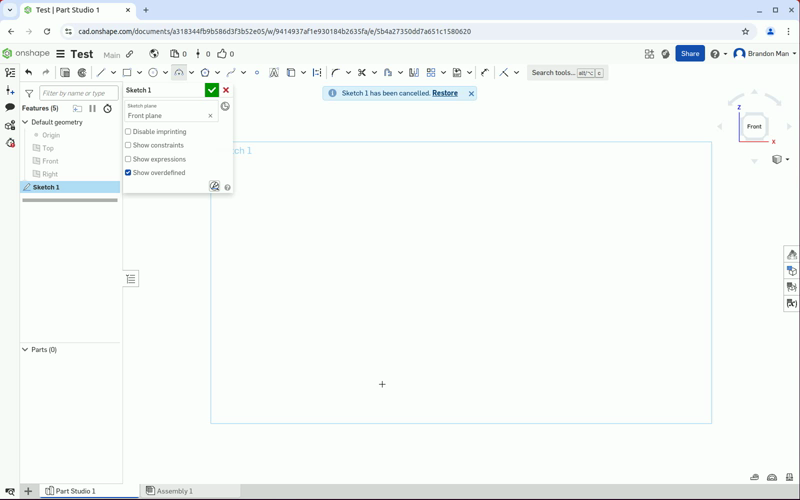
key_down(shift)
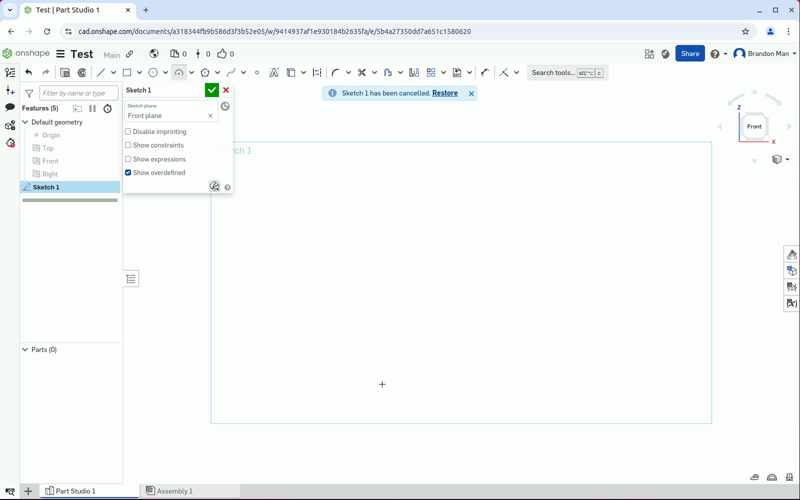
mouse_move(382, 281)
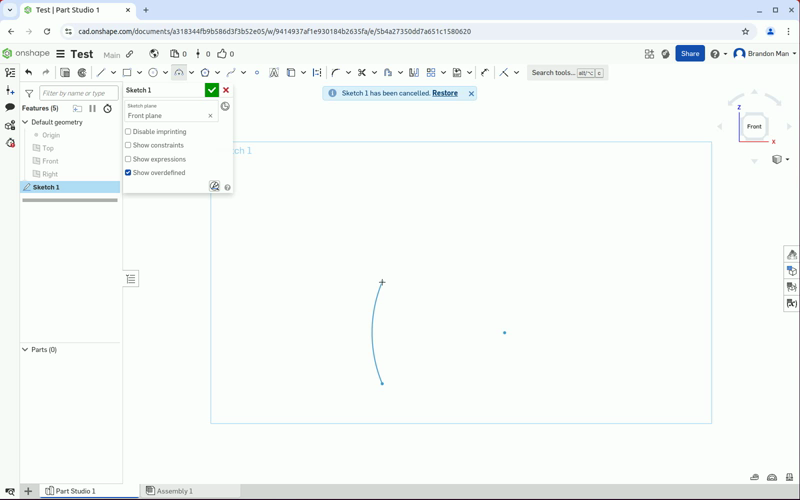
click(382, 281)
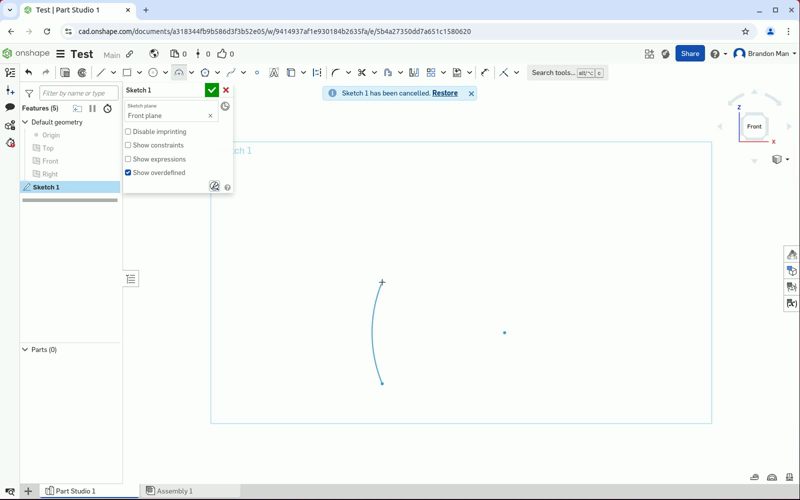
mouse_move(433, 332)
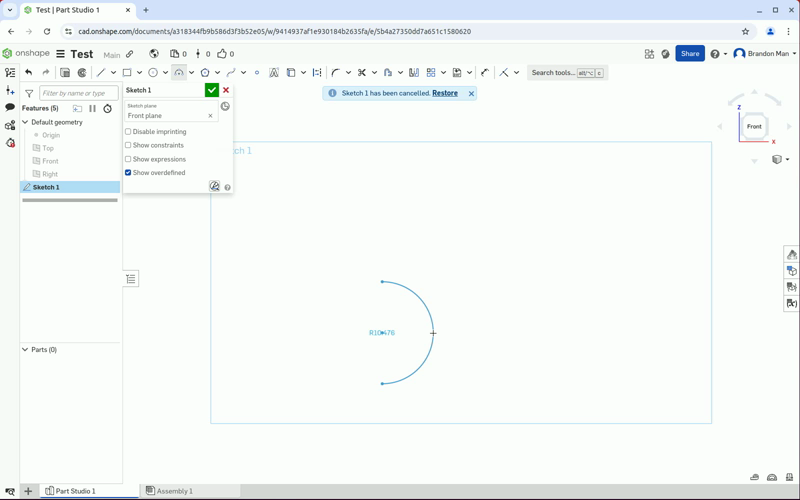
click(433, 332)
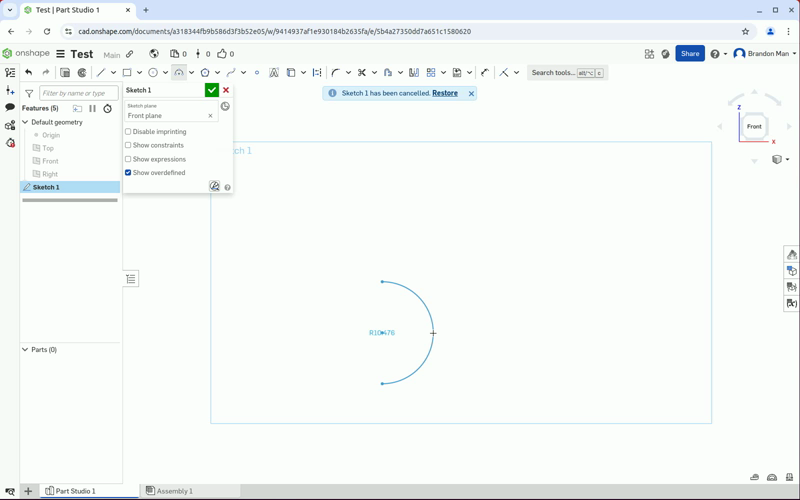
key_up(shift)
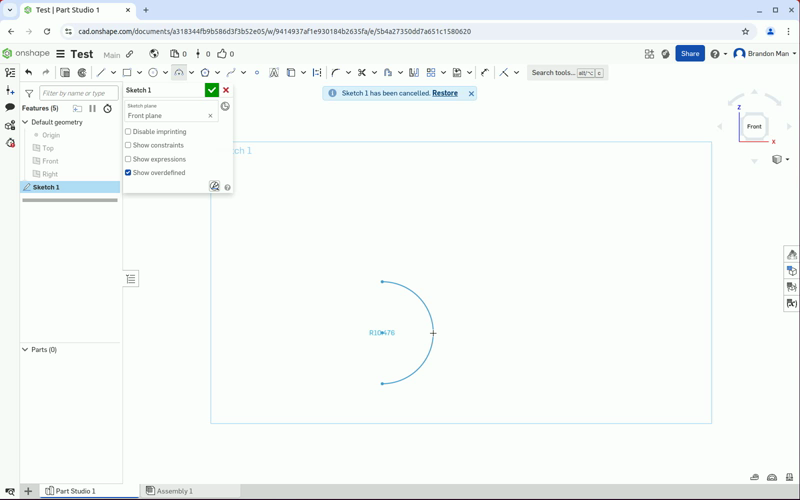
key(esc)
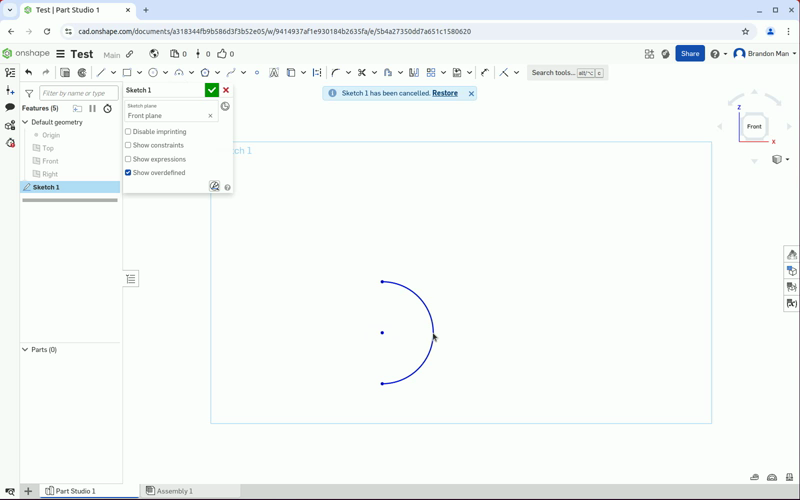
key(l)
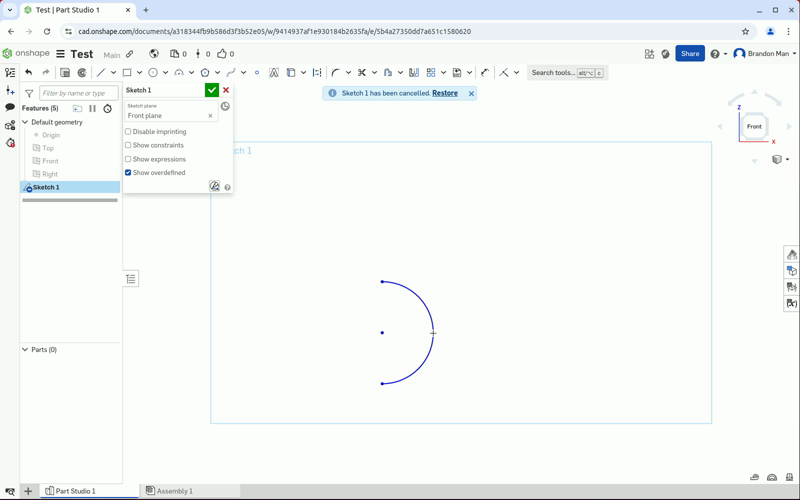
mouse_move(382, 281)
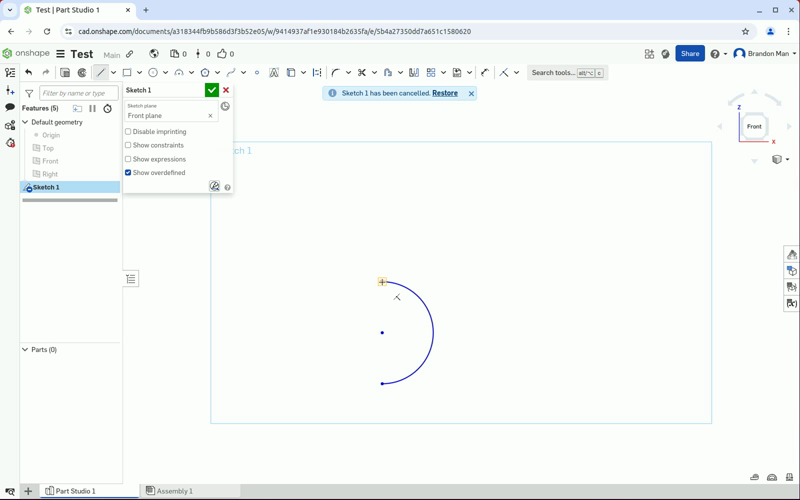
click(382, 281)
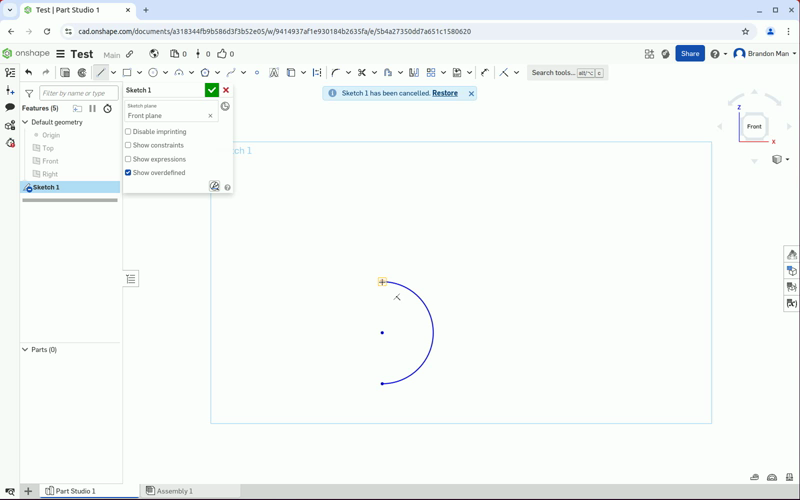
key_down(shift)
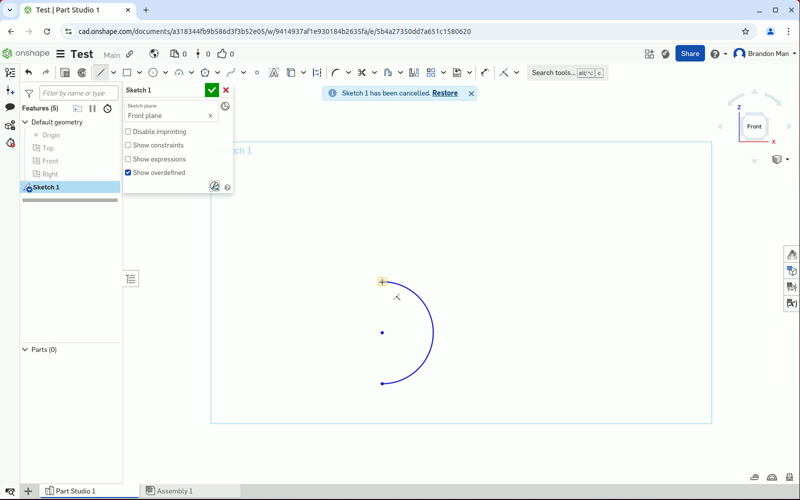
mouse_move(382, 383)
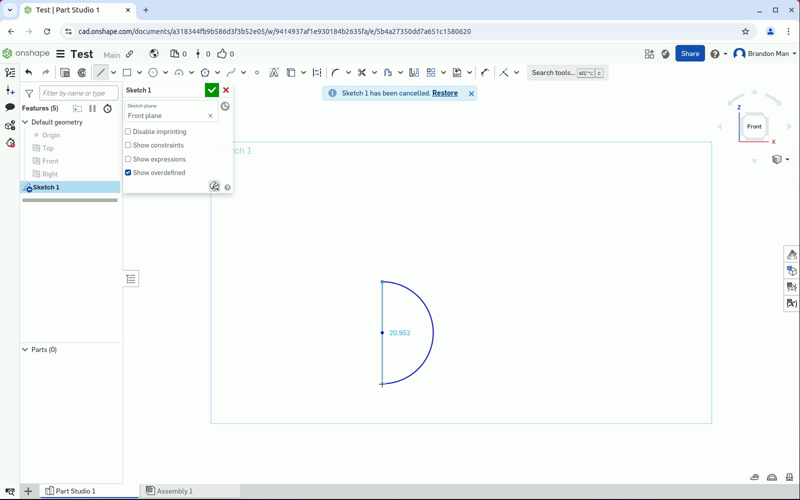
key_up(shift)
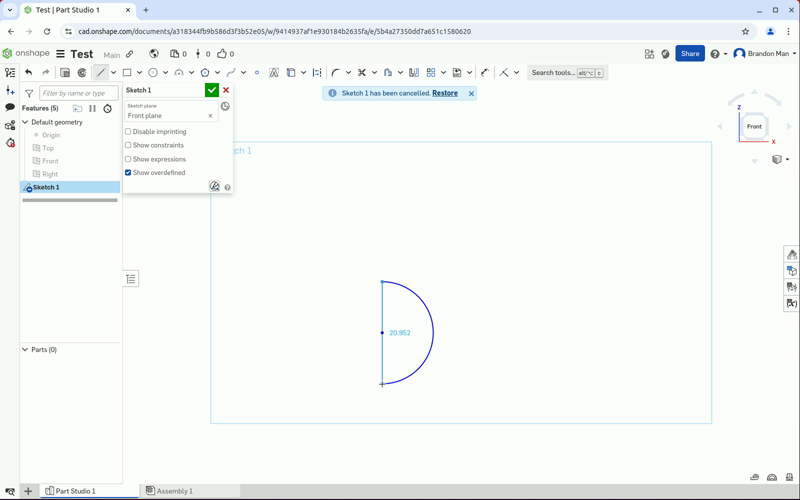
click(382, 383)
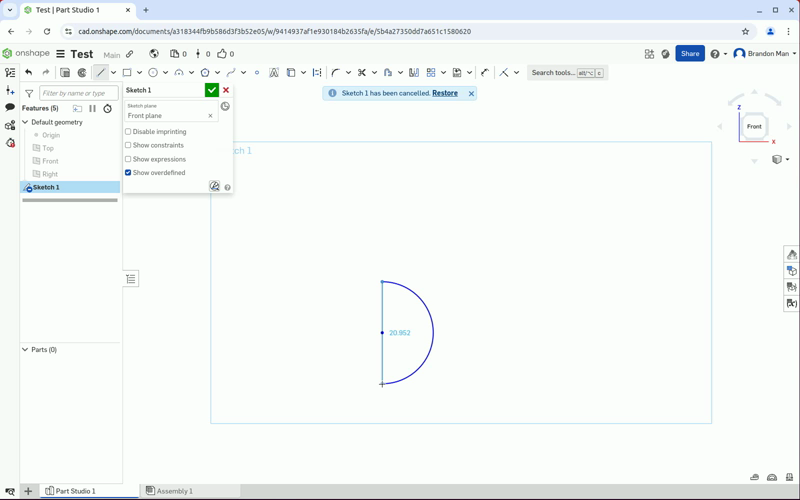
key(esc)
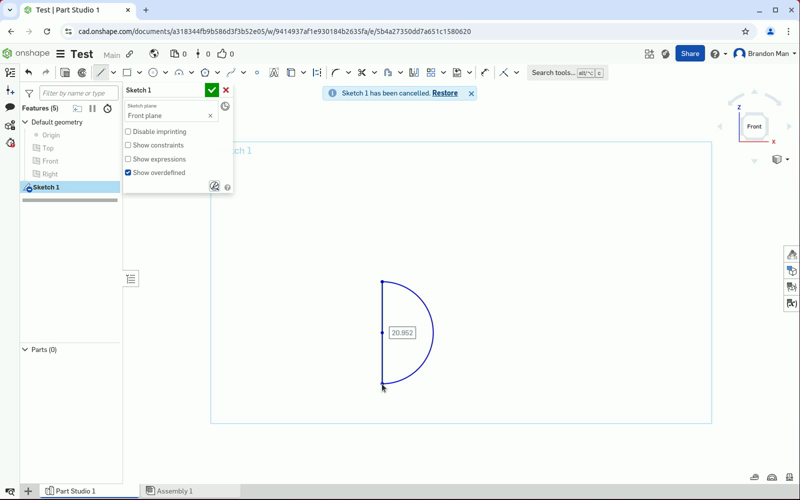
mouse_move(400, 291)
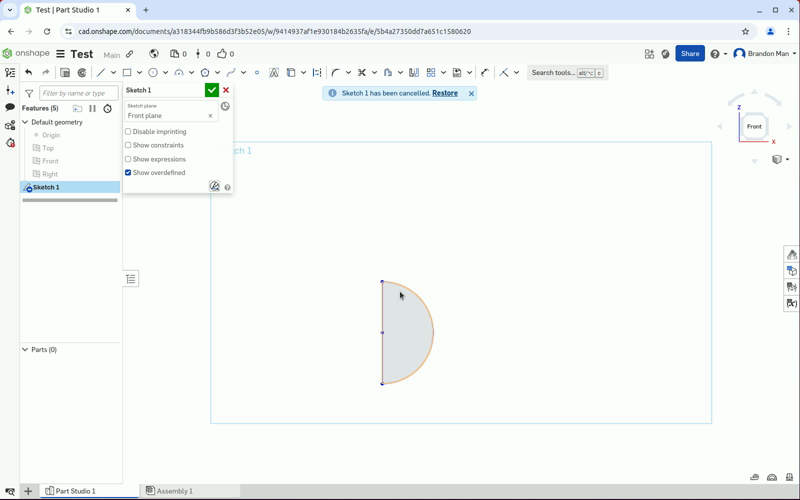
click(400, 291)
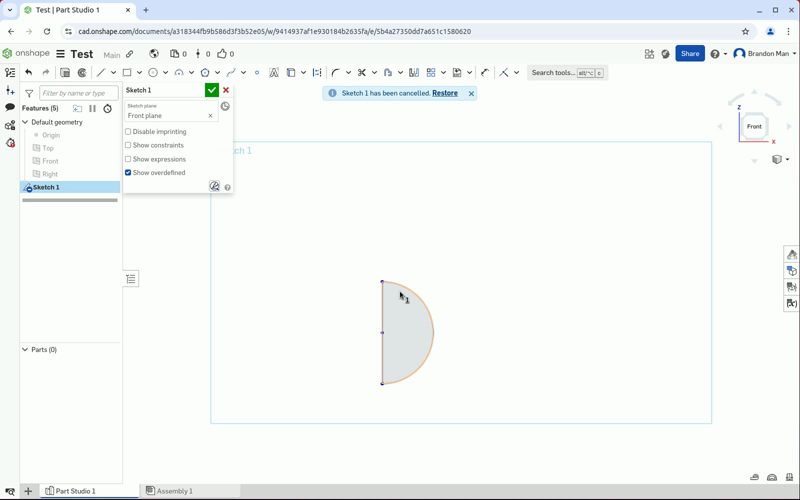
mouse_move(73, 352)
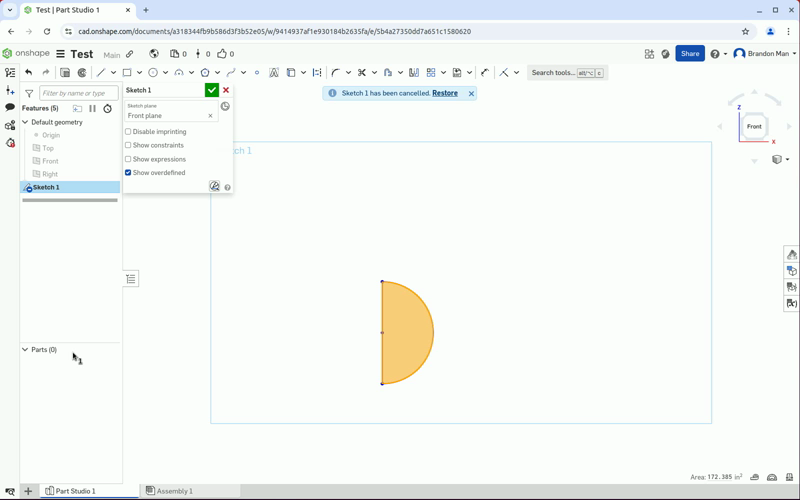
key(shift+y)
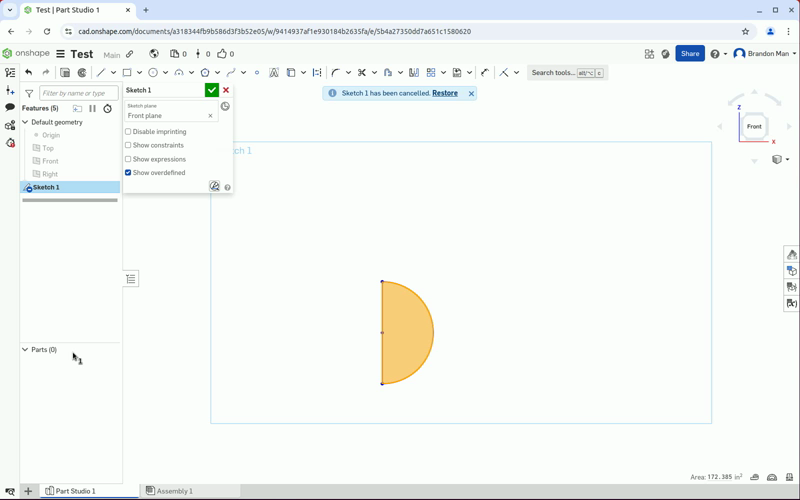
key(shift+e)
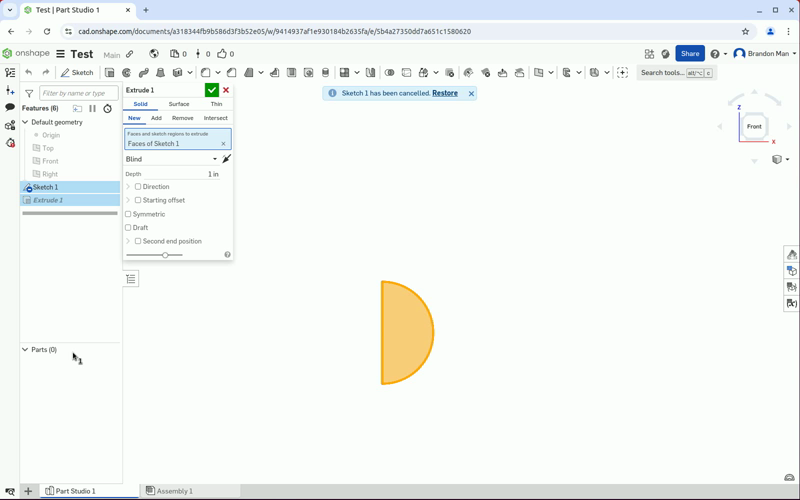
mouse_move(143, 106)
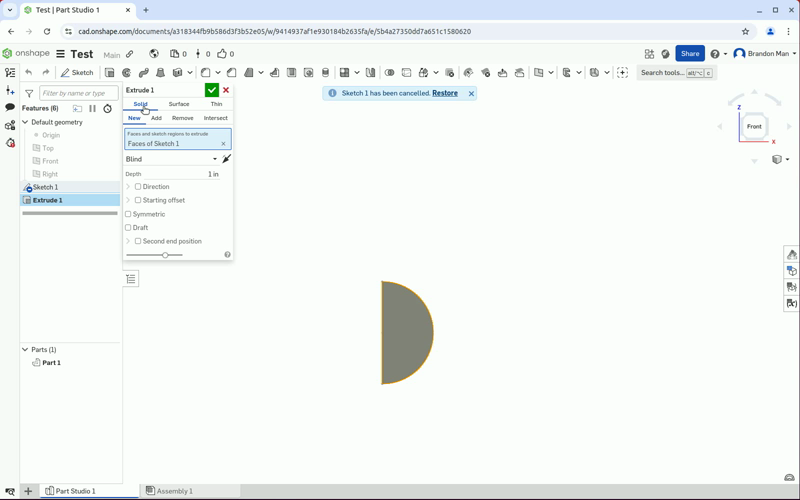
click(143, 106)
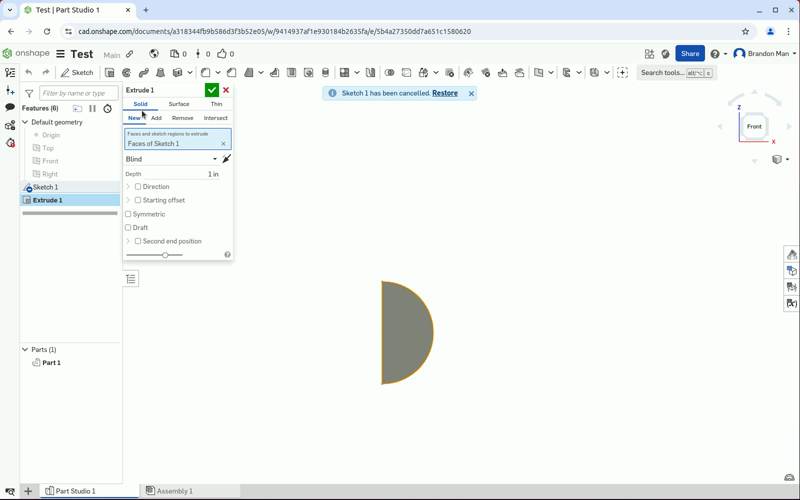
mouse_move(137, 120)
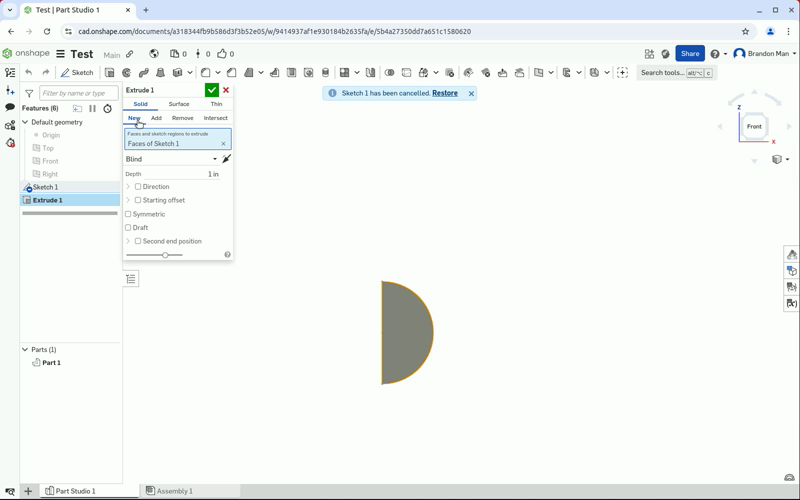
click(137, 120)
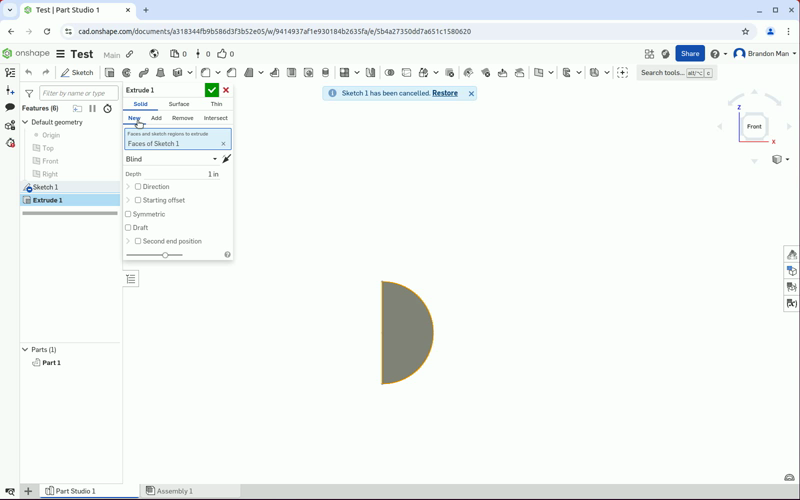
key(tab, 4)
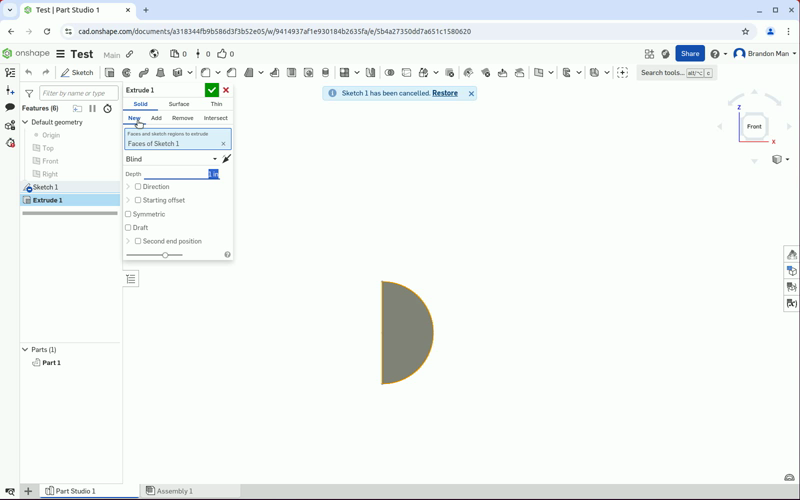
text(7.221)
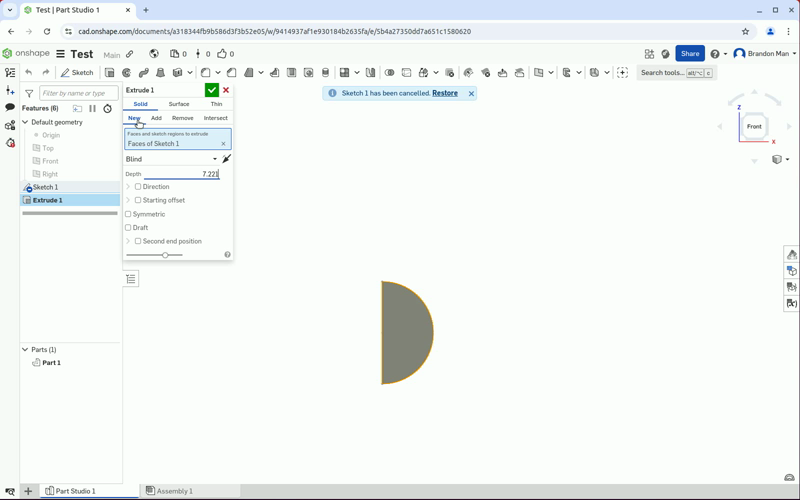
key(enter)
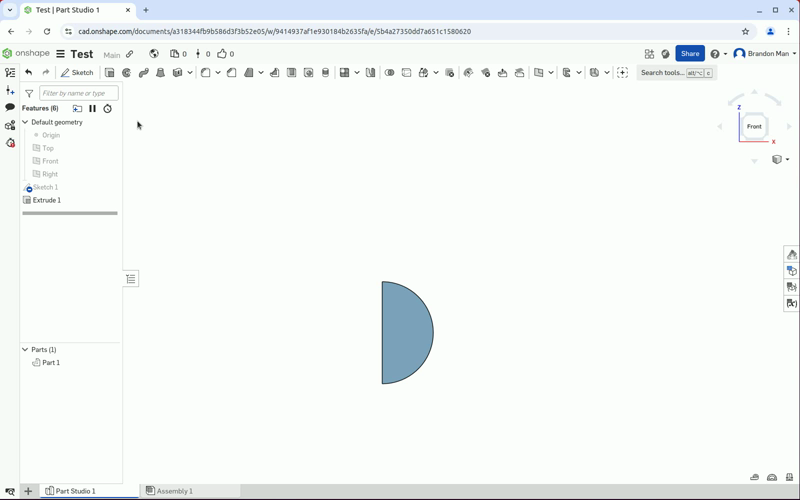
key(shift+h)
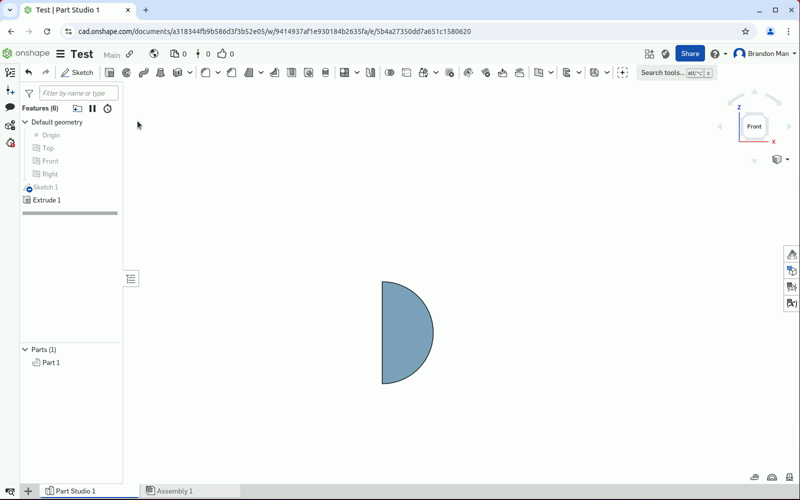
key(shift+h)
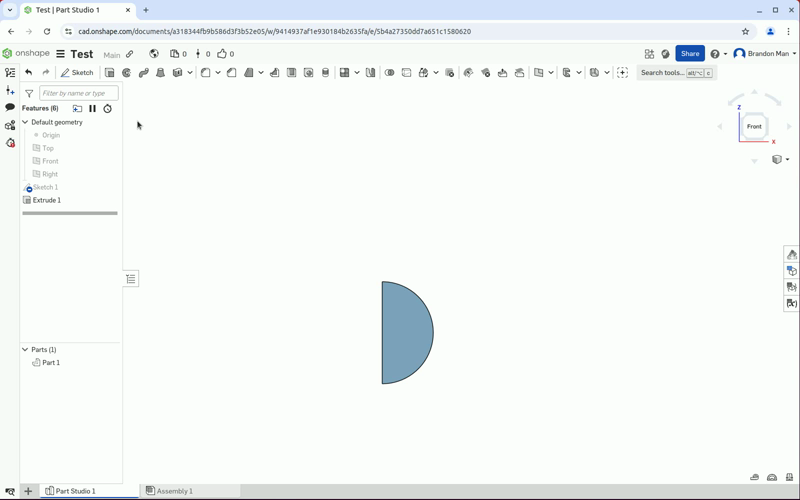
mouse_move(73, 189)
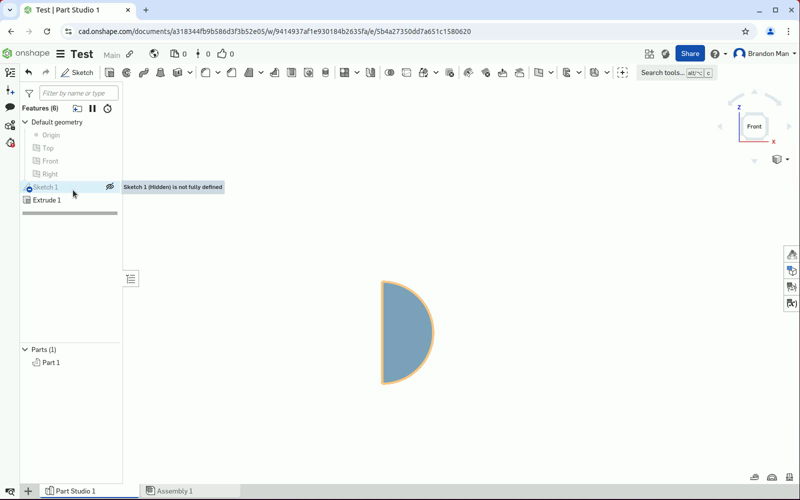
click(73, 189)
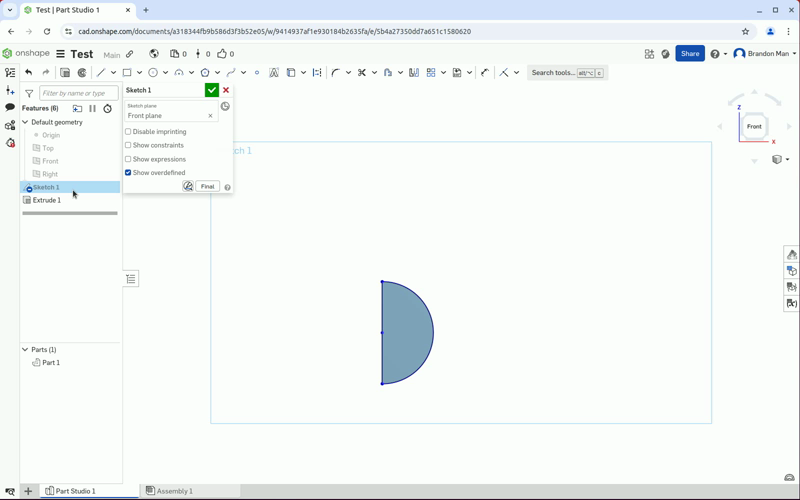
mouse_move(229, 92)
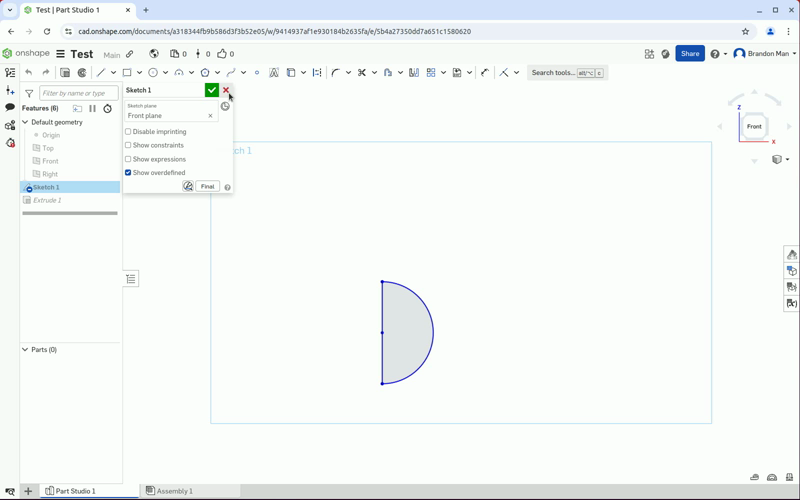
click(229, 92)
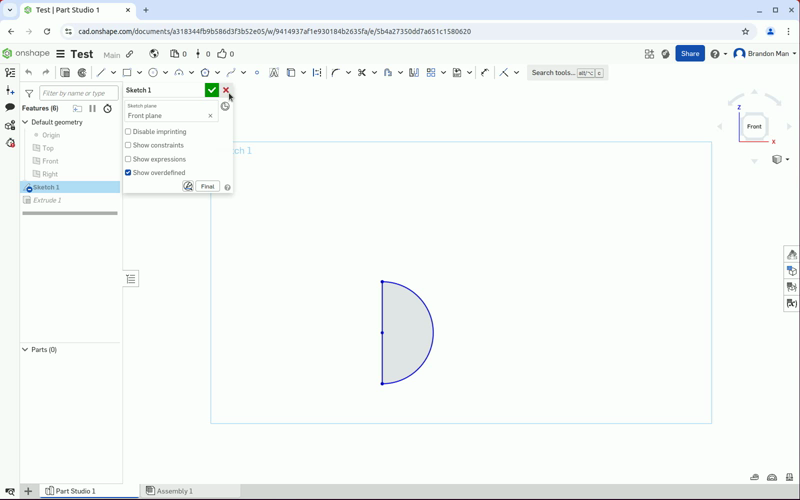
key(shift+s)
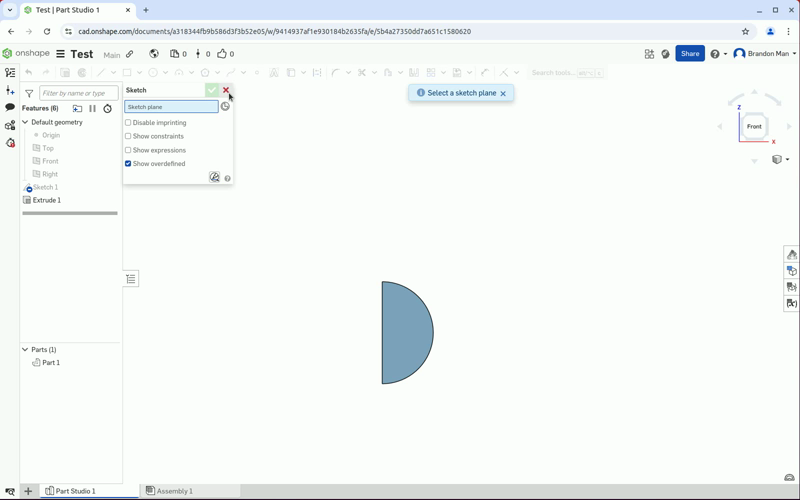
mouse_move(73, 163)
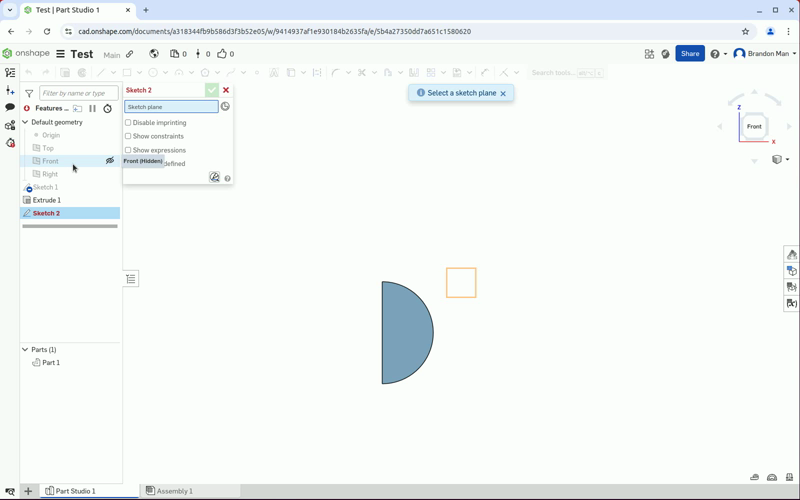
click(73, 163)
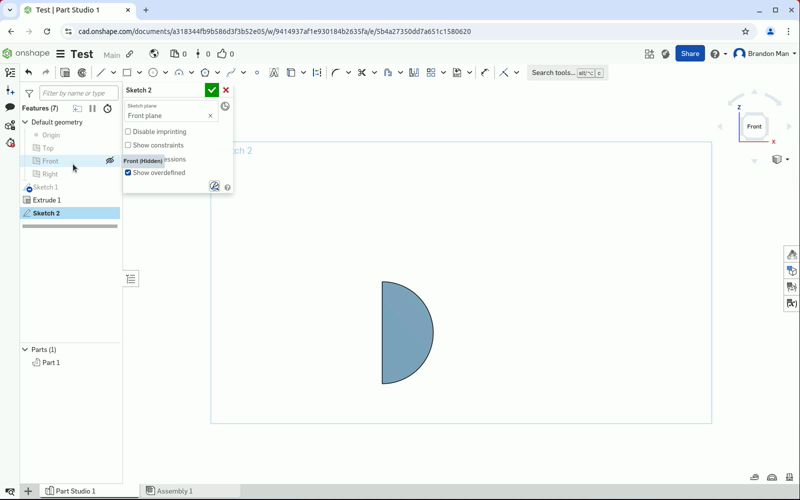
mouse_move(73, 352)
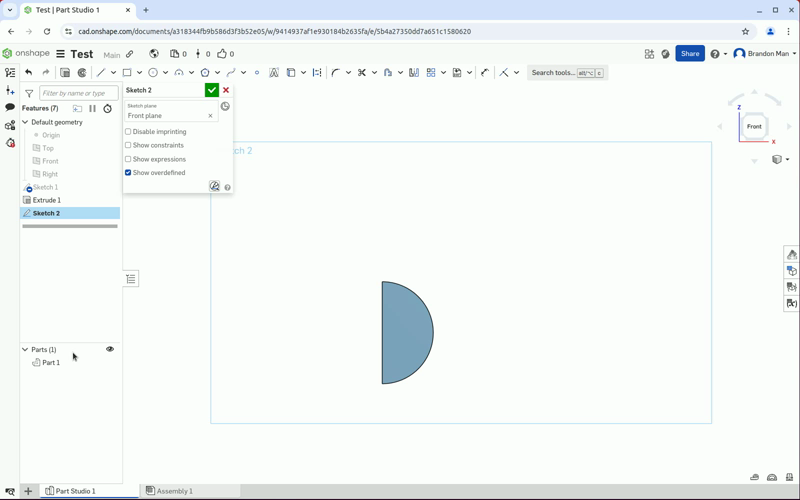
key(y)
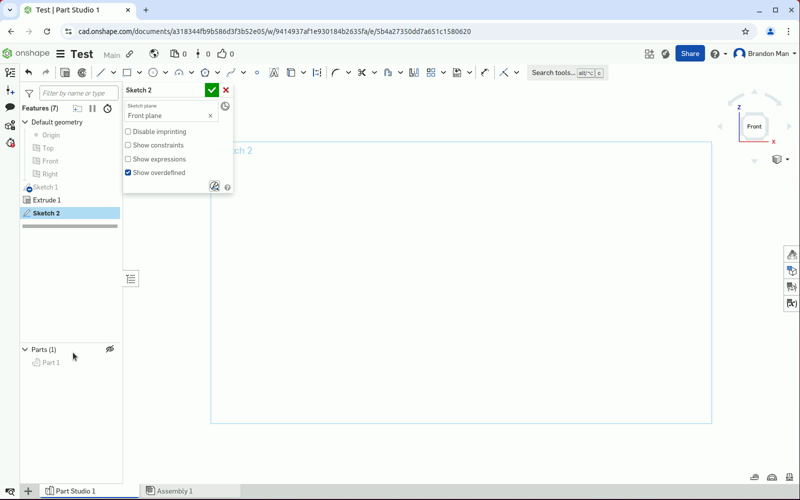
key(a)
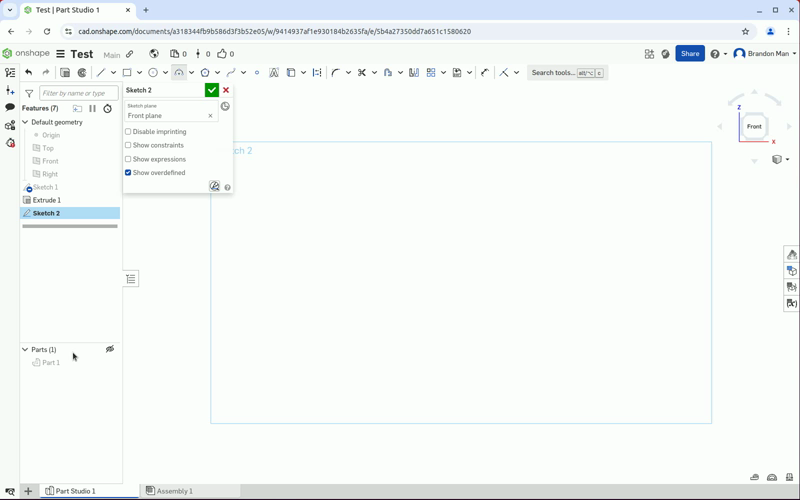
key_down(shift)
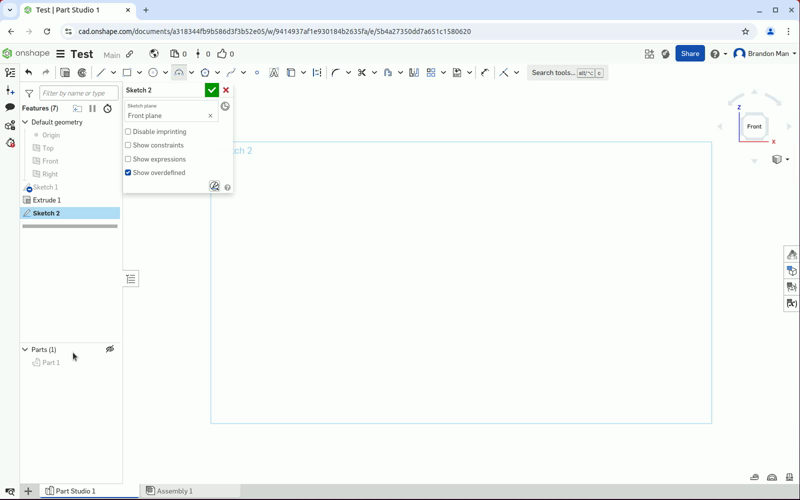
mouse_move(382, 281)
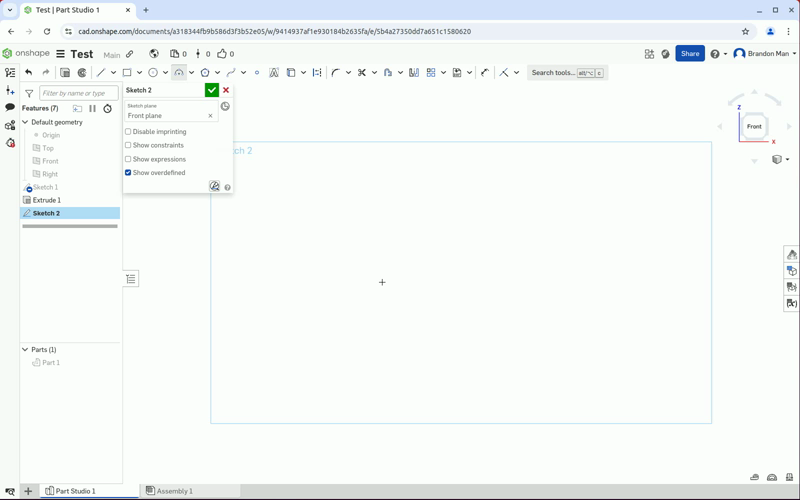
click(382, 281)
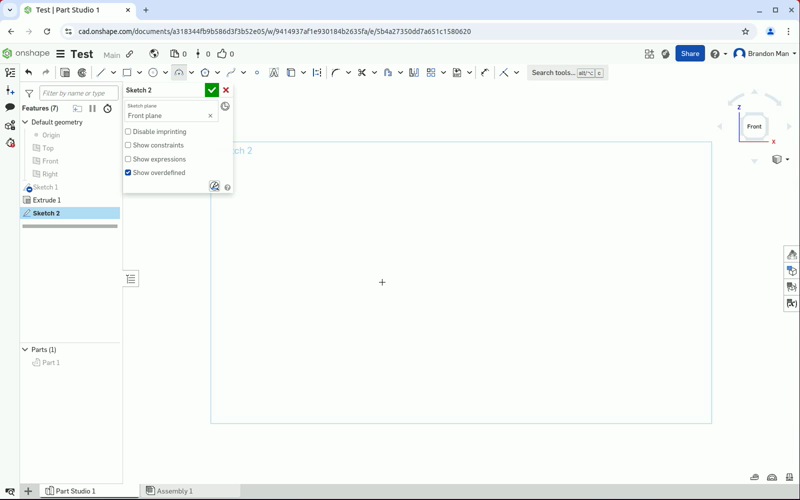
key_up(shift)
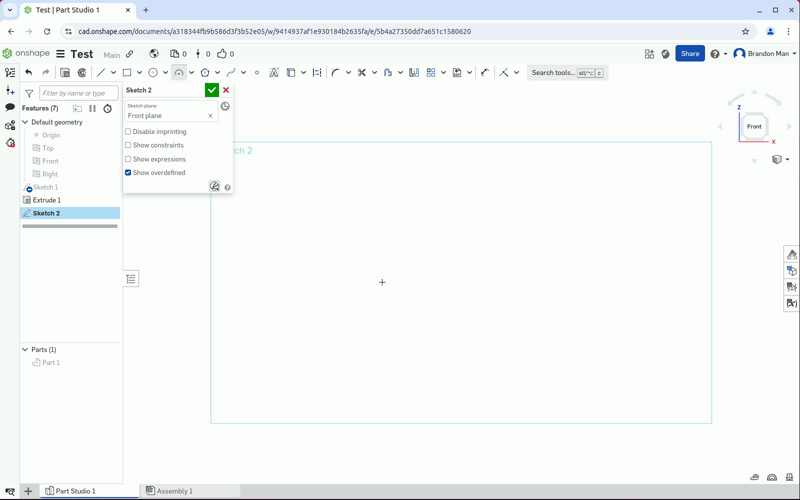
key_down(shift)
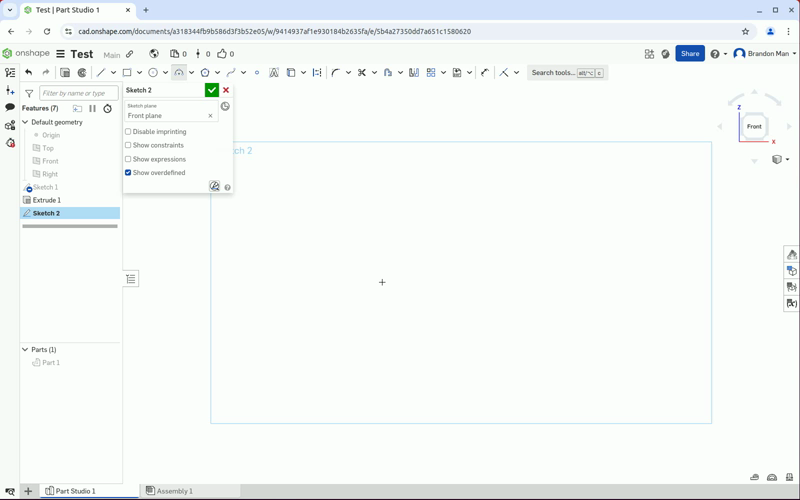
mouse_move(382, 180)
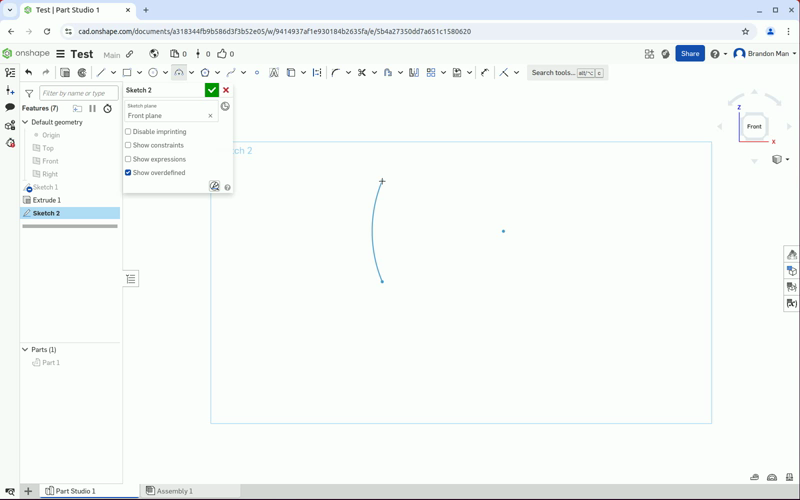
click(382, 180)
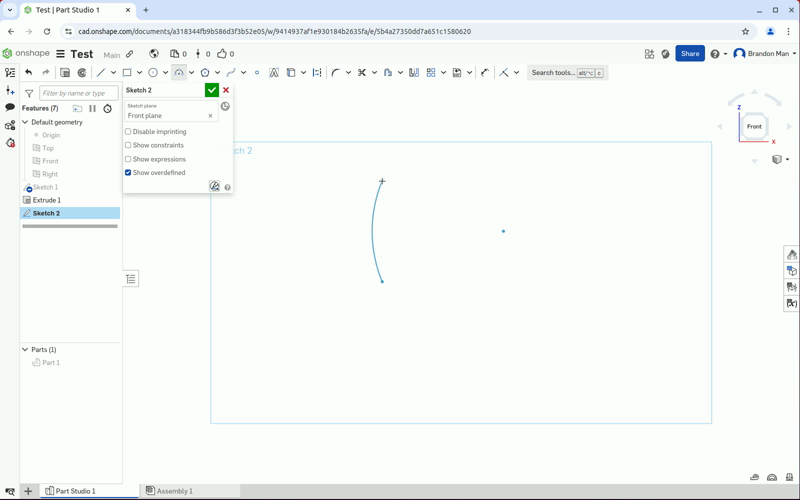
mouse_move(432, 231)
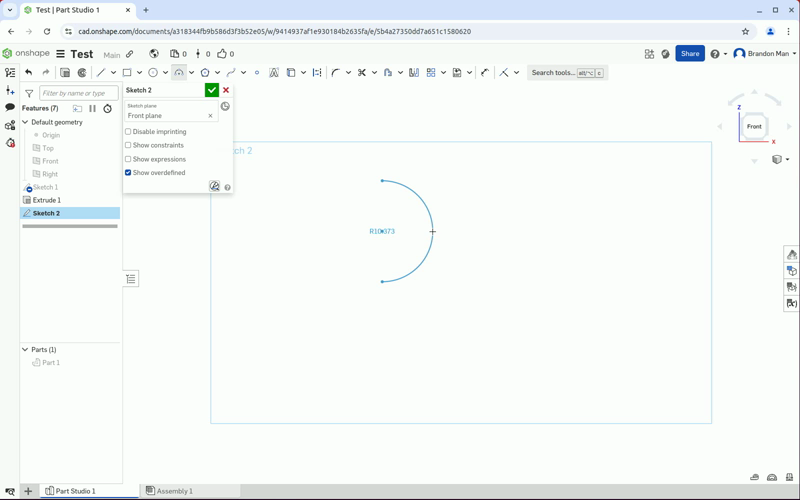
click(432, 231)
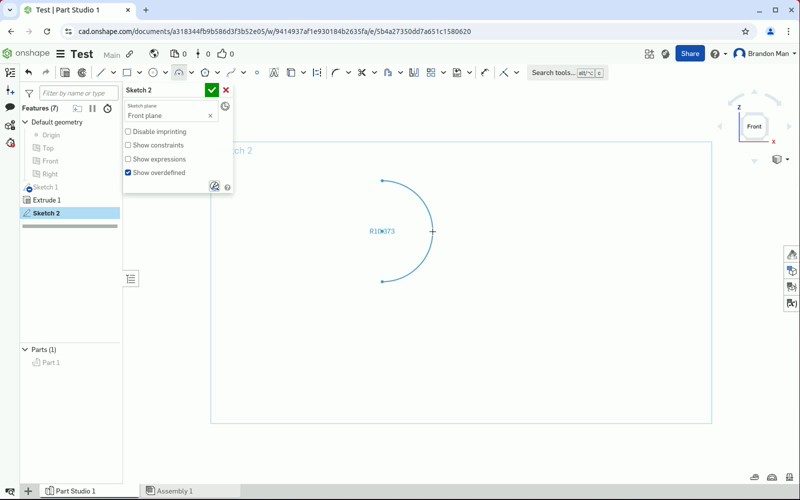
key_up(shift)
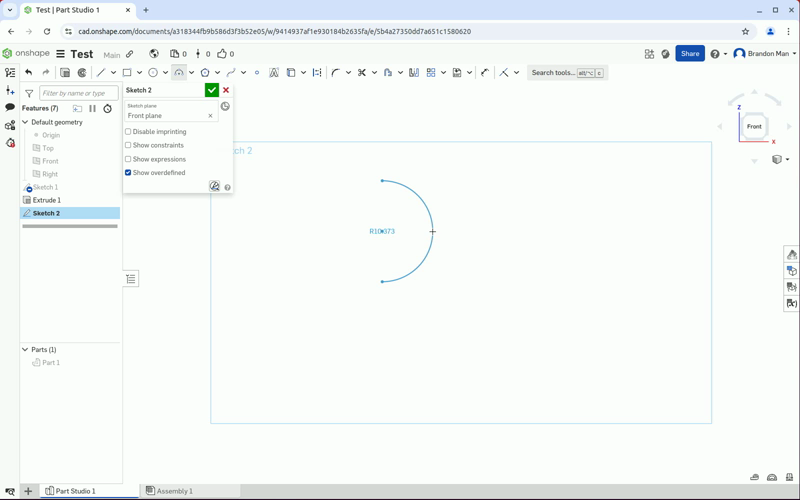
key(esc)
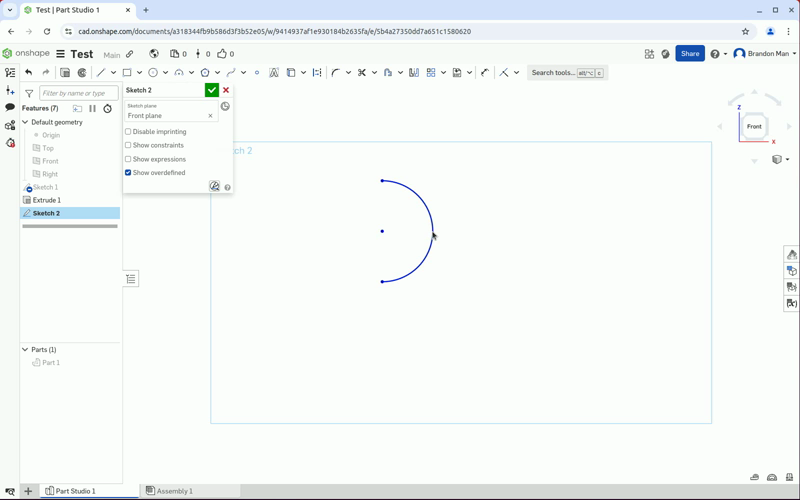
key(l)
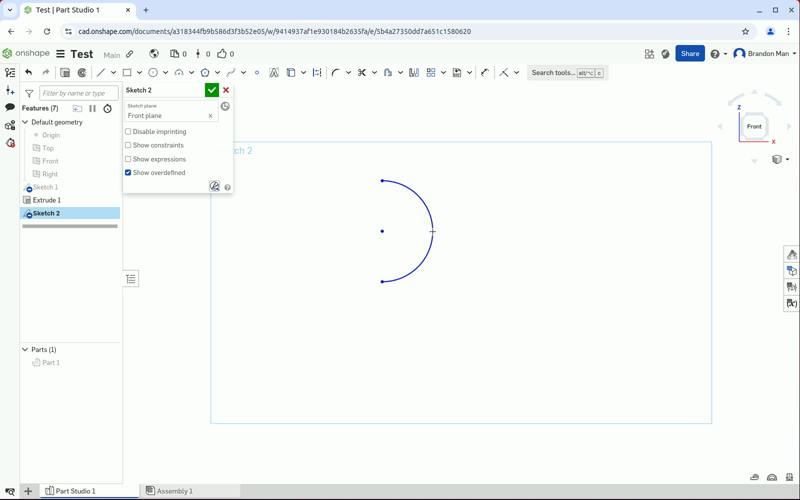
mouse_move(382, 180)
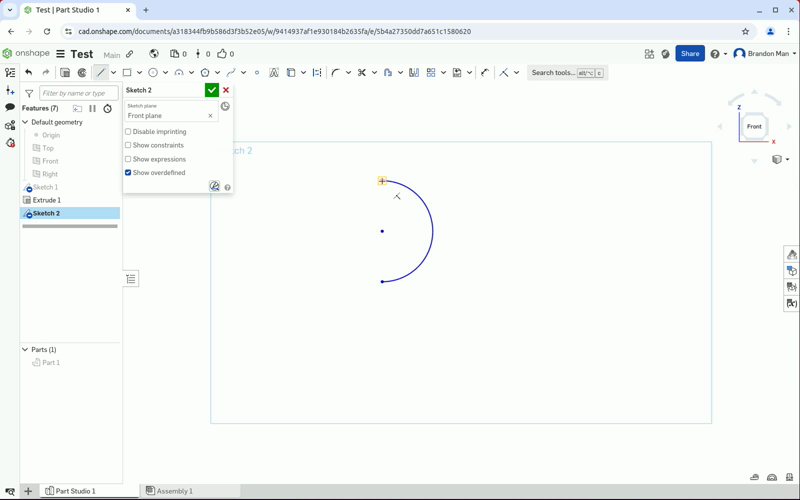
click(382, 180)
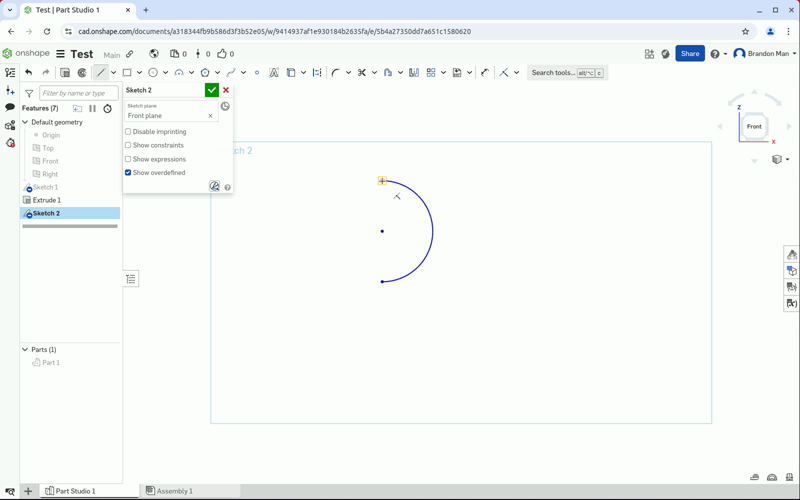
key_down(shift)
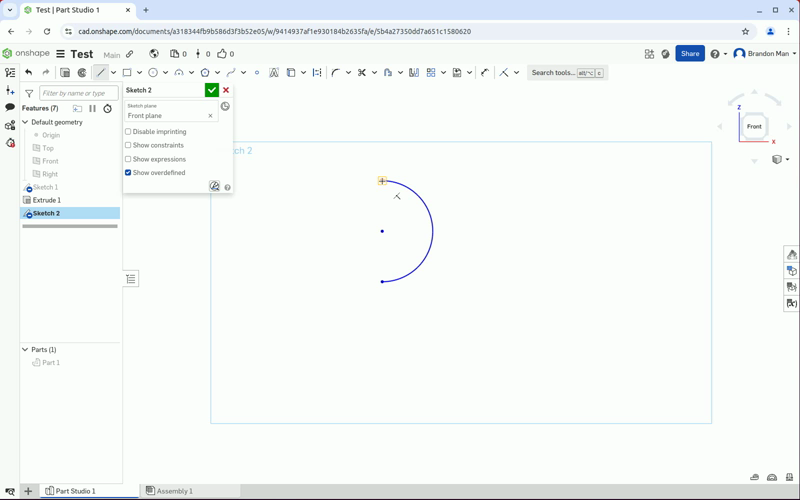
mouse_move(382, 281)
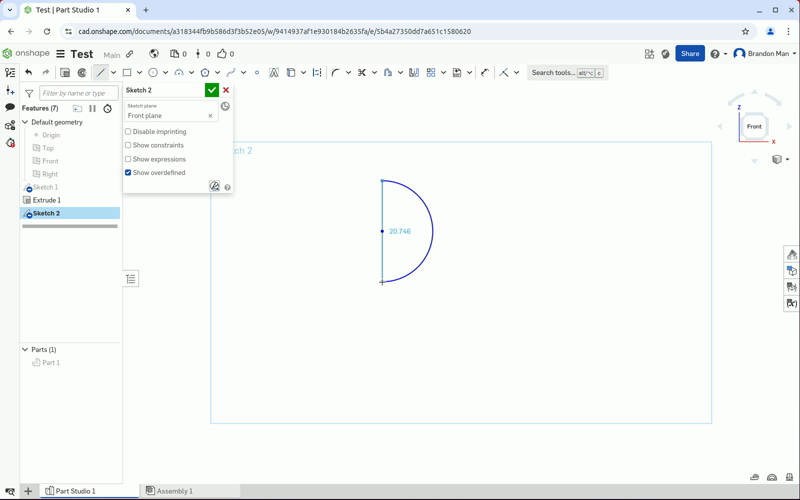
key_up(shift)
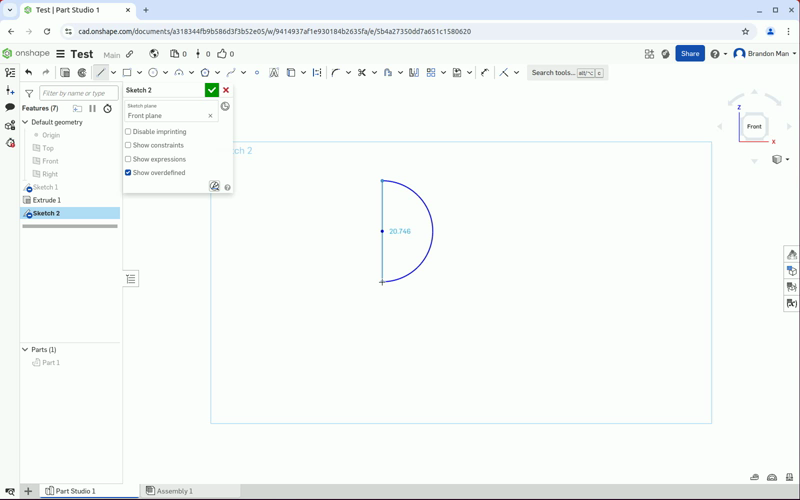
click(382, 281)
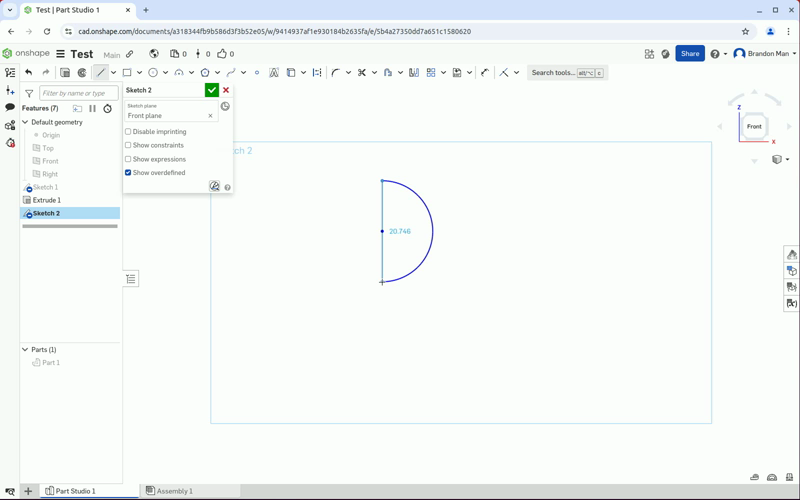
key(esc)
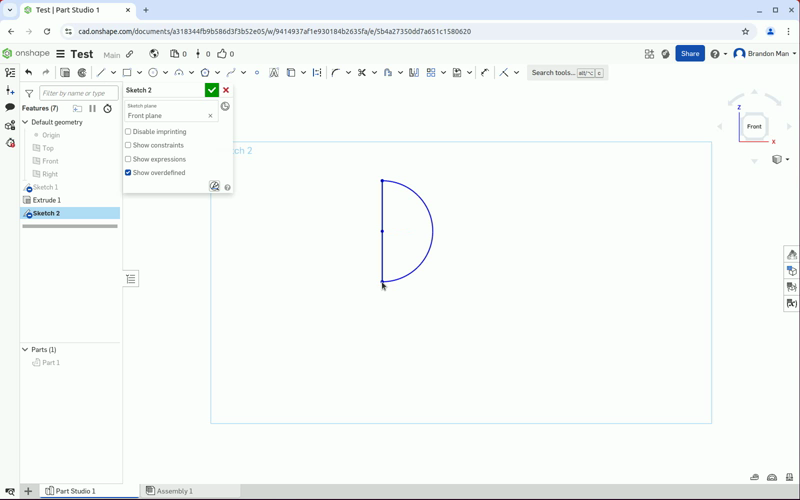
mouse_move(400, 263)
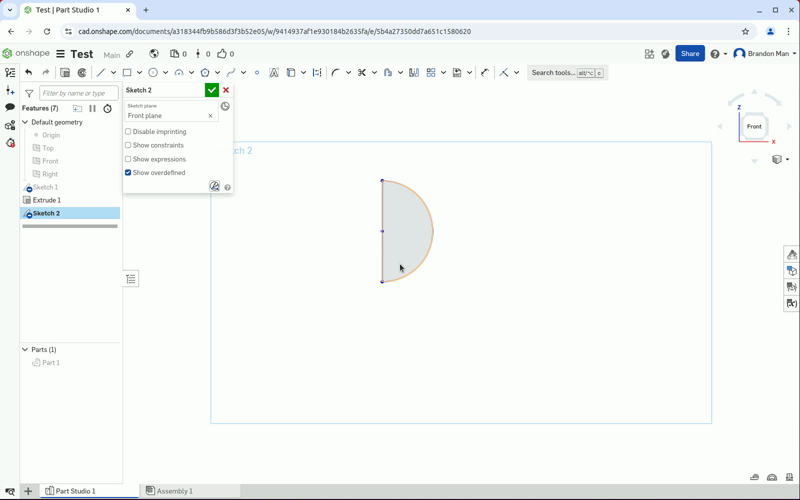
click(400, 263)
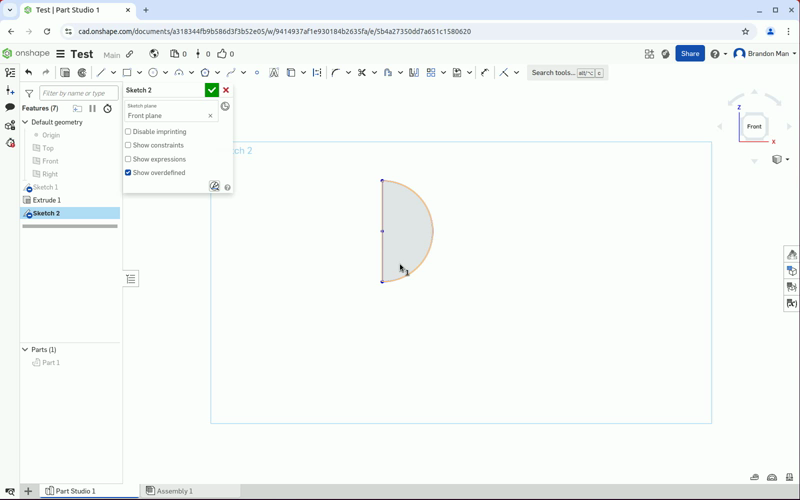
mouse_move(73, 352)
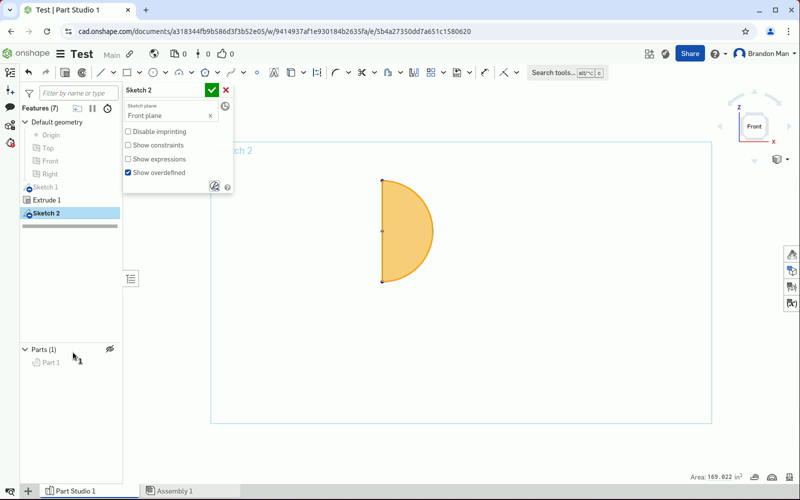
key(shift+y)
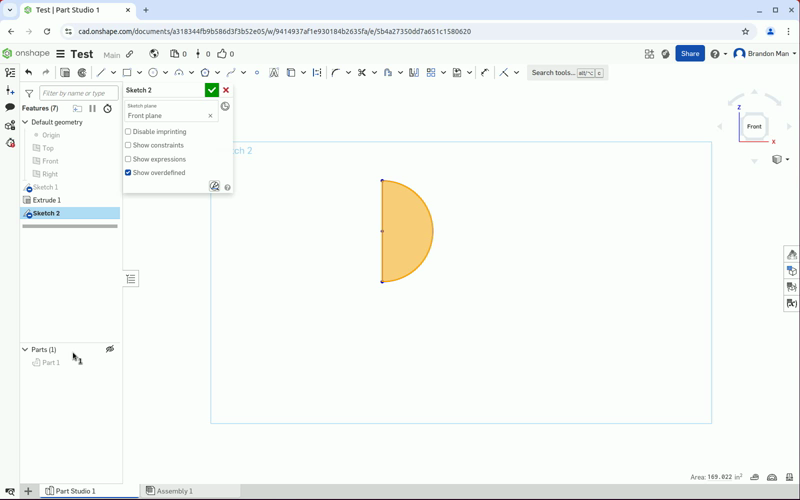
key(shift+e)
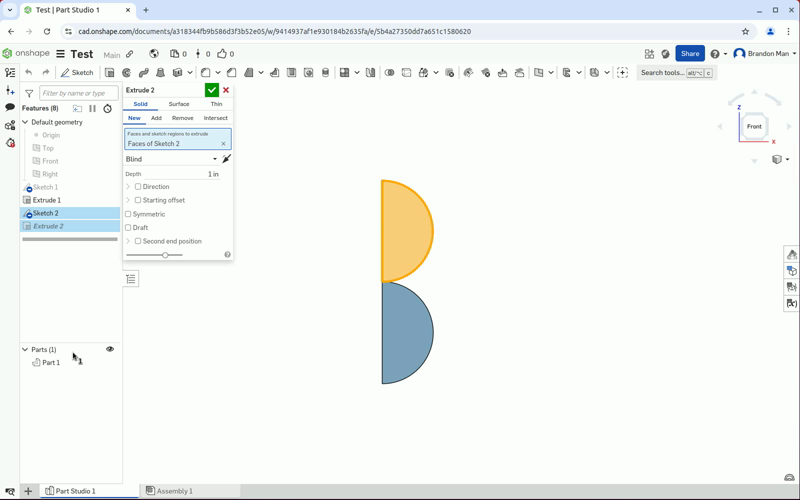
mouse_move(143, 106)
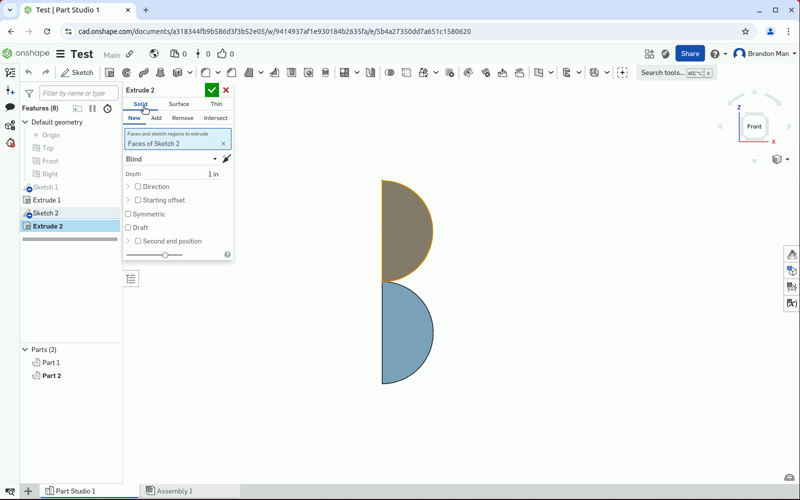
click(143, 106)
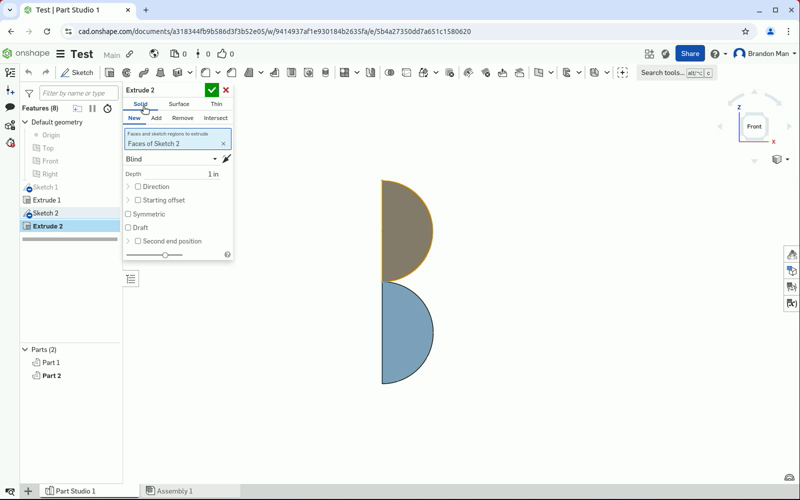
mouse_move(137, 120)
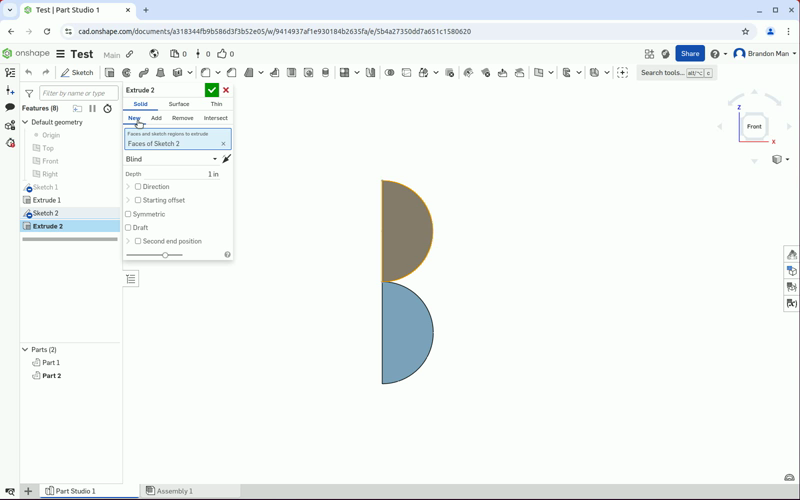
click(137, 120)
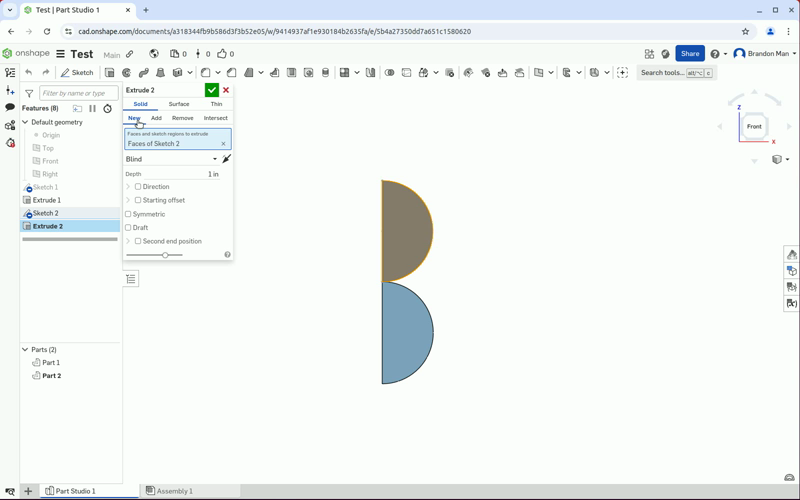
key(tab, 4)
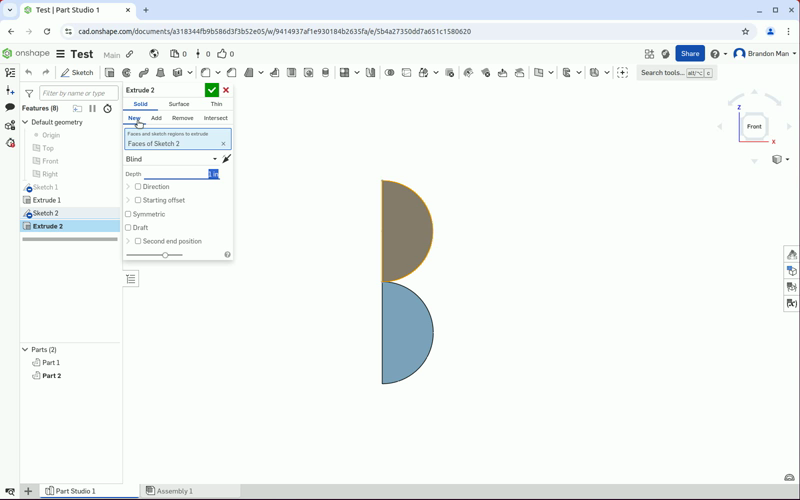
text(7.221)
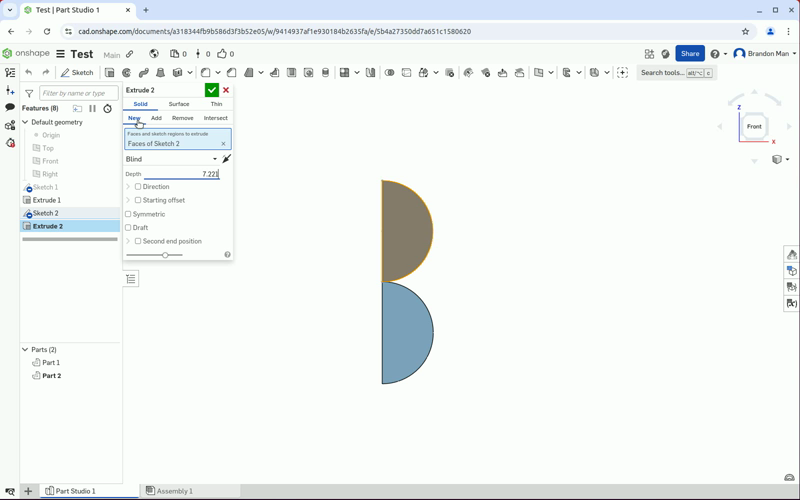
key(enter)
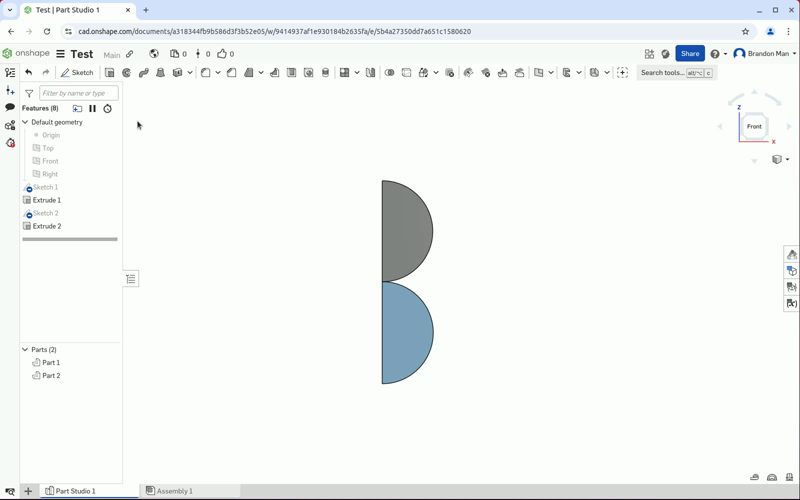
key(shift+h)
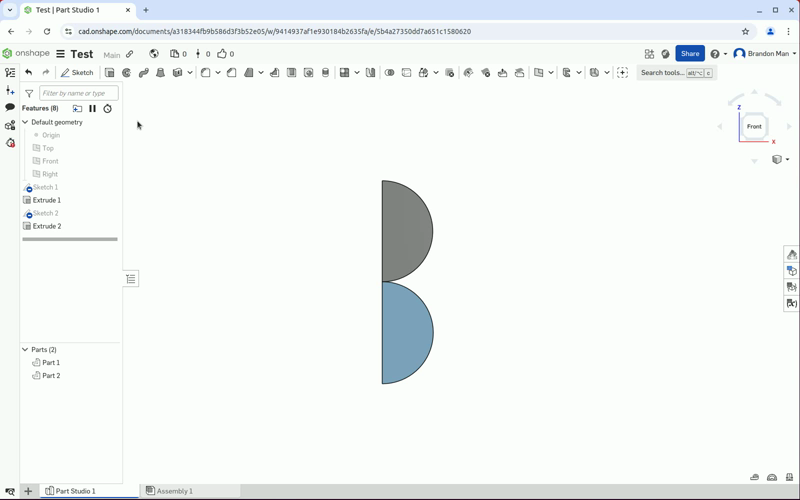
key(shift+h)
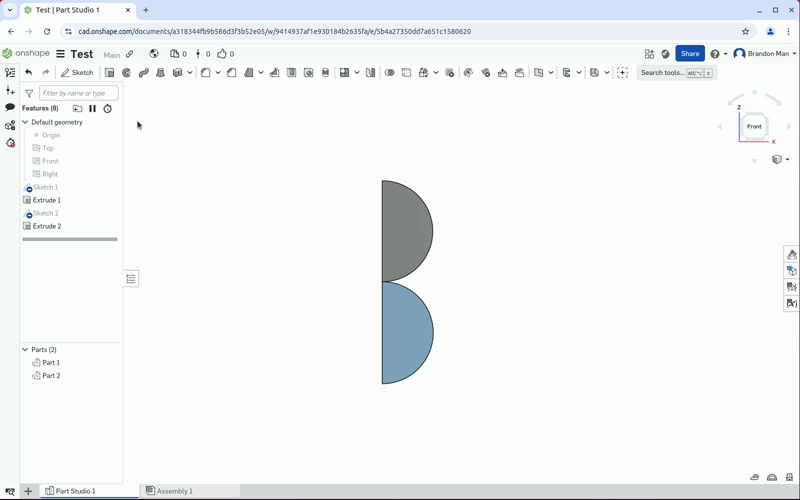
mouse_move(73, 189)
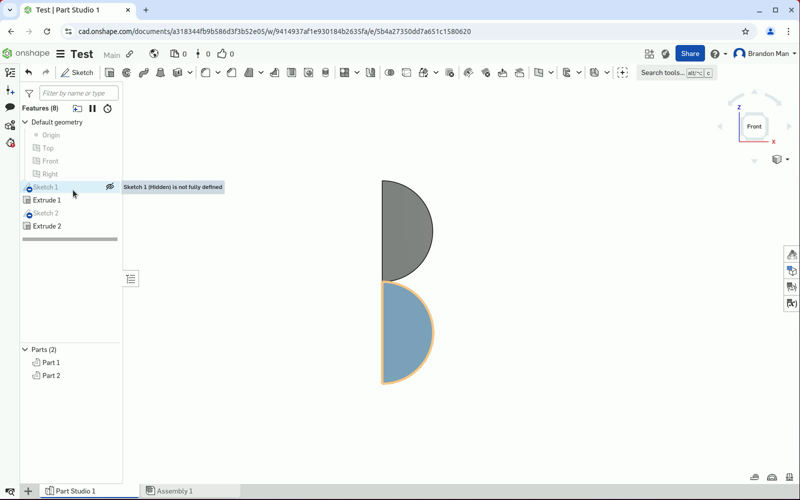
click(73, 189)
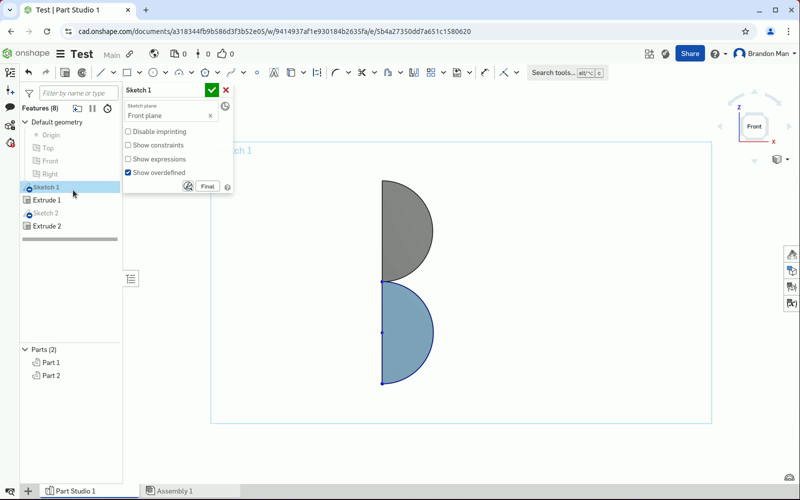
mouse_move(229, 92)
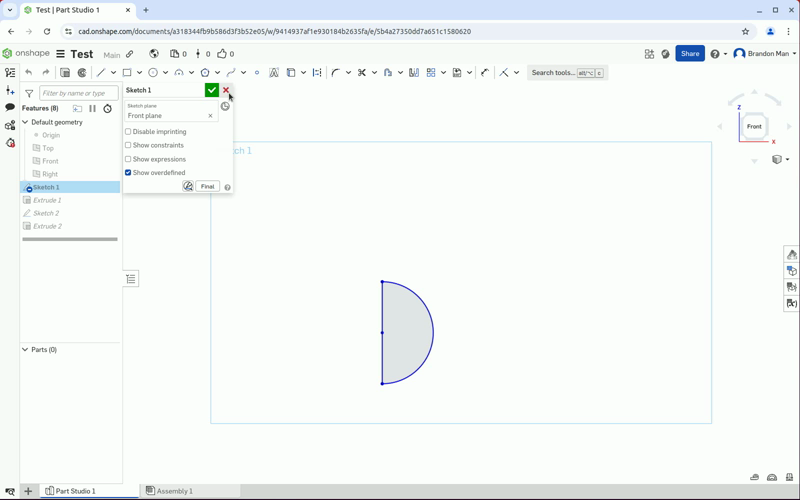
click(229, 92)
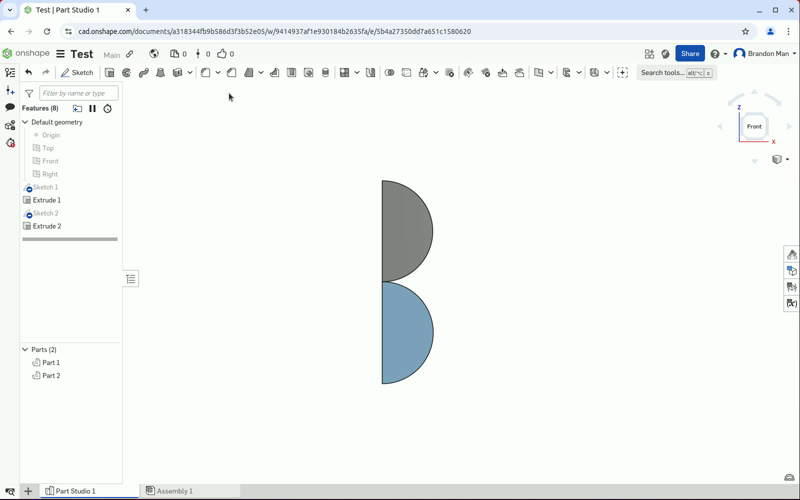
mouse_move(73, 352)
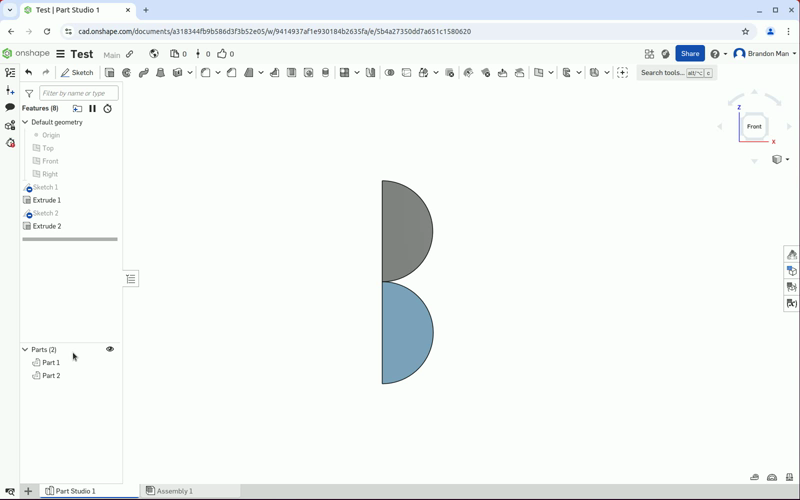
key(y)
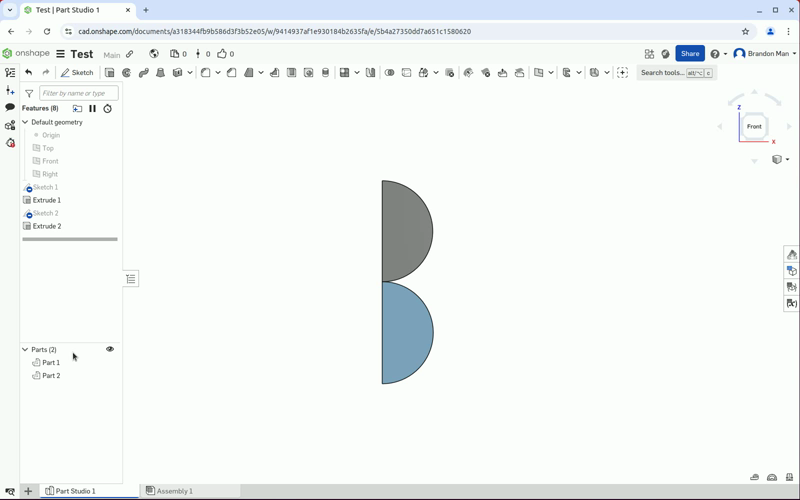
key(shift+p)
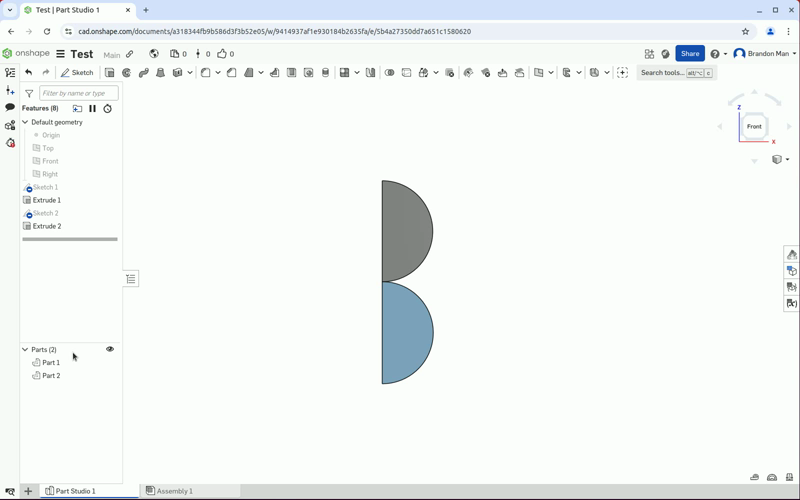
key(space)
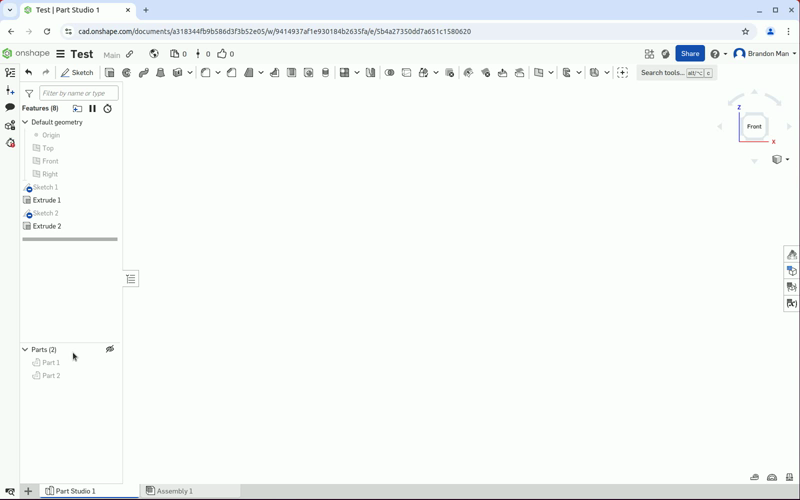
key_down(shift)
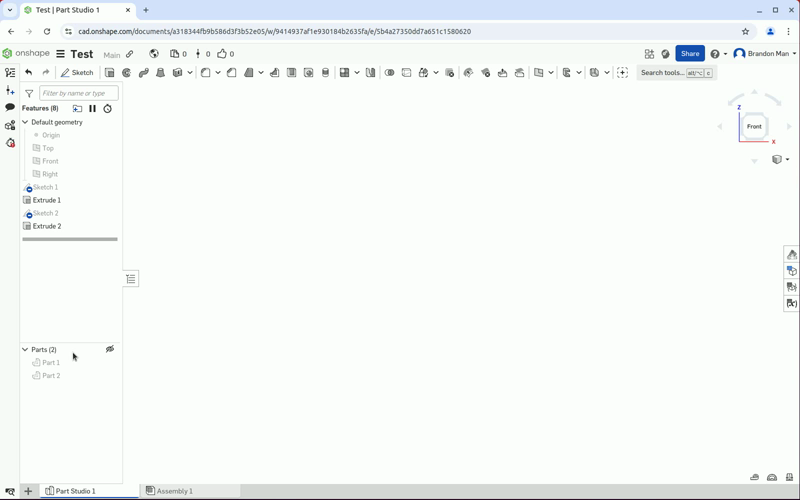
key(left)
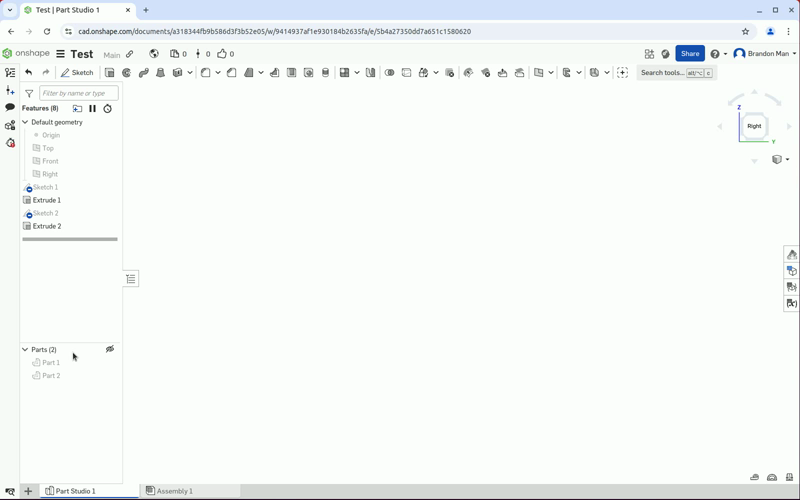
key_up(shift)
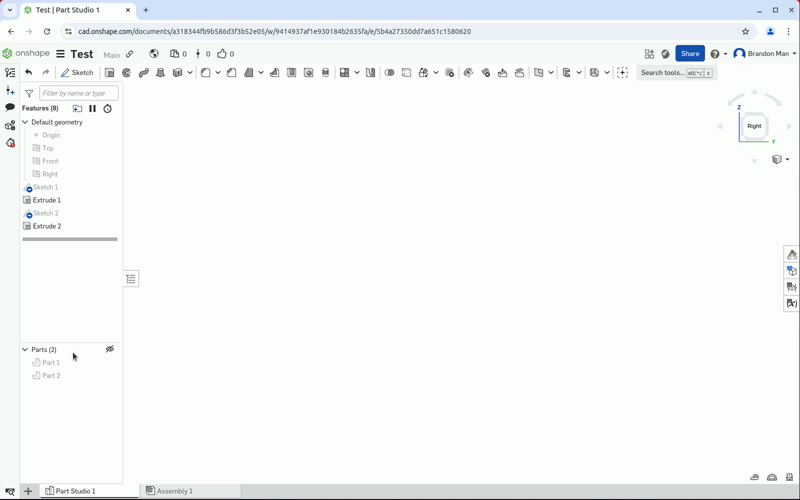
mouse_move(73, 352)
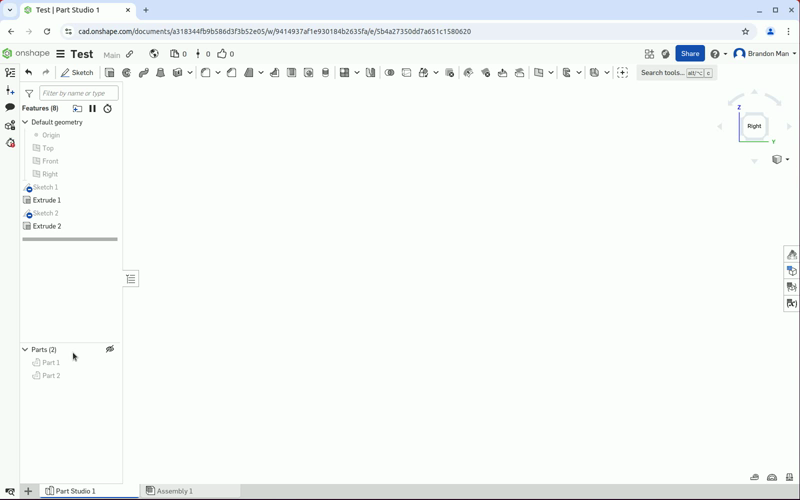
key(shift+y)
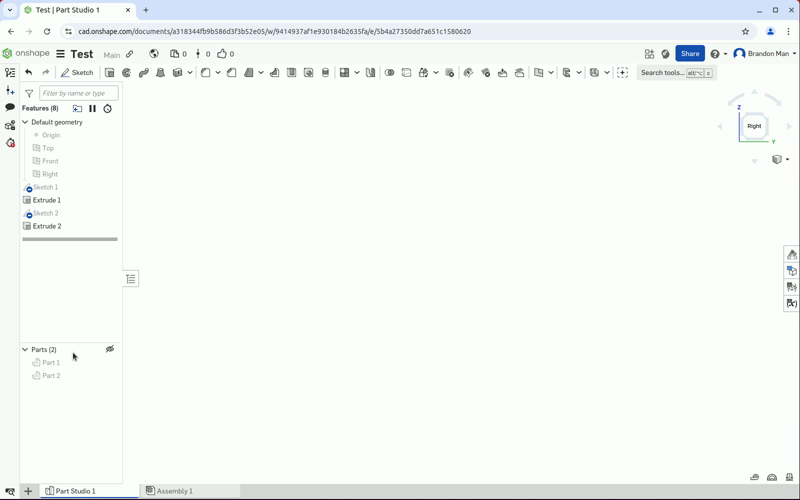
key(shift+s)
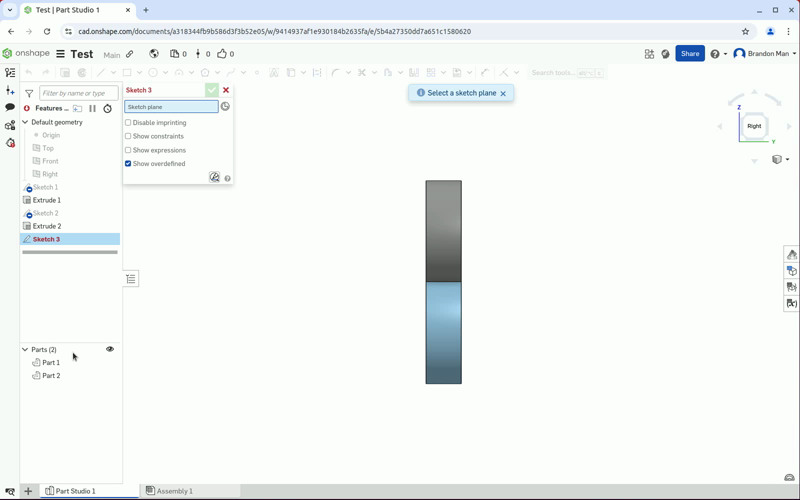
mouse_move(73, 176)
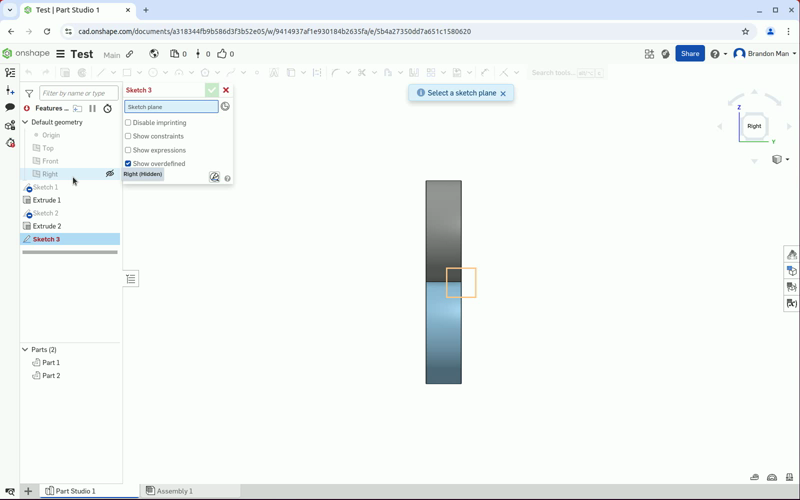
click(73, 176)
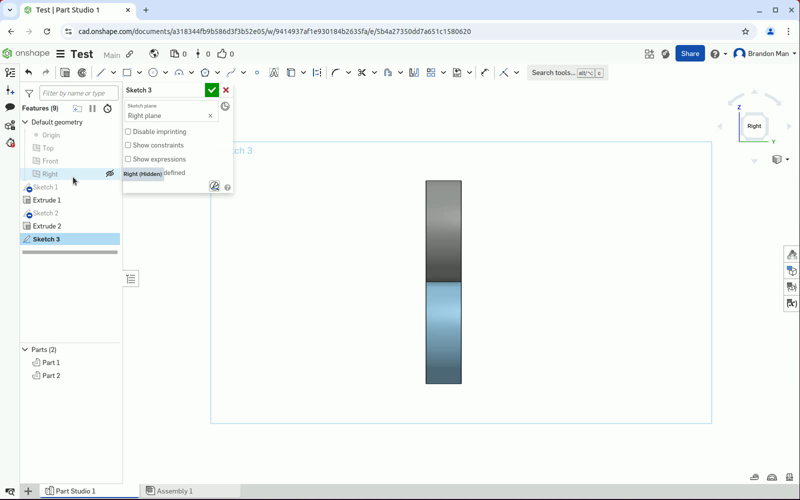
mouse_move(73, 352)
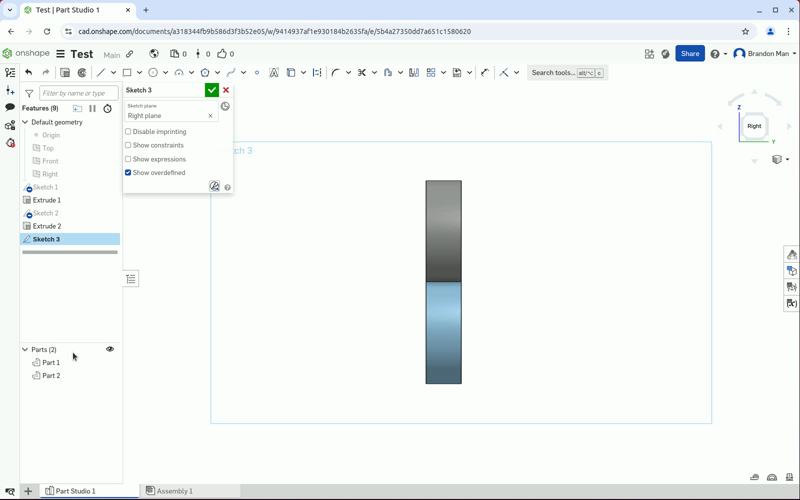
key(y)
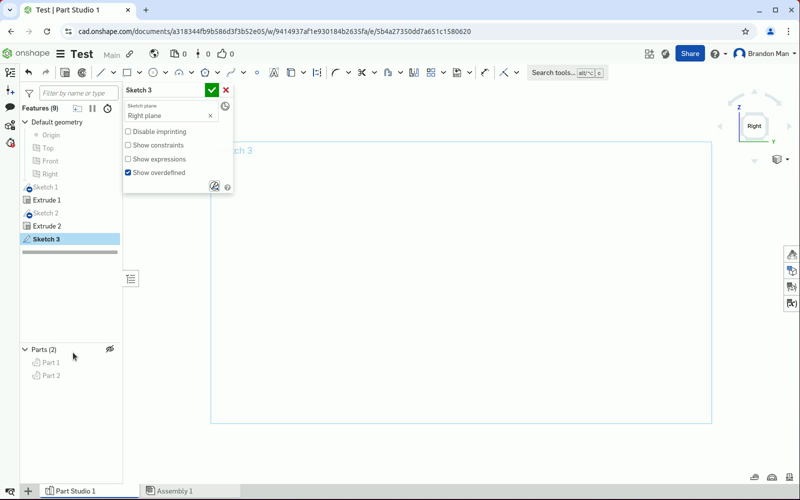
key(l)
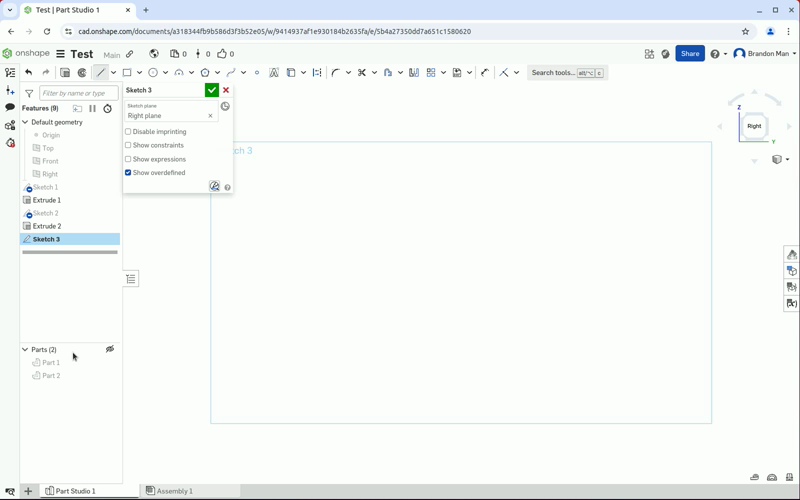
key_down(shift)
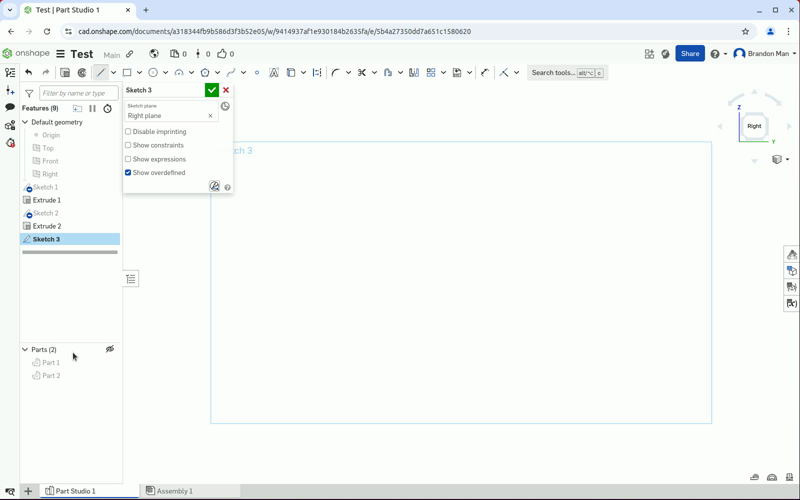
mouse_move(425, 384)
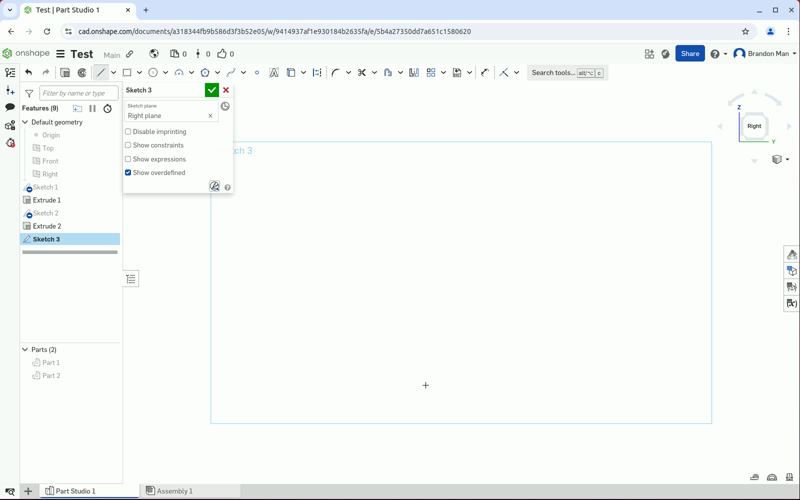
click(425, 384)
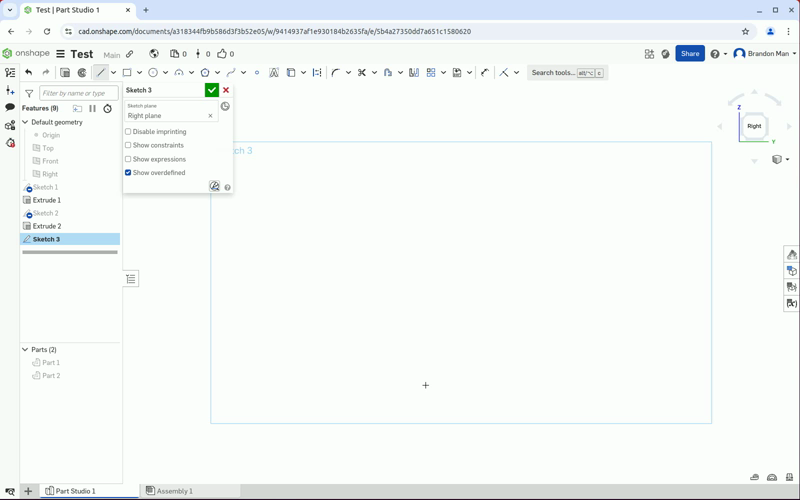
key_up(shift)
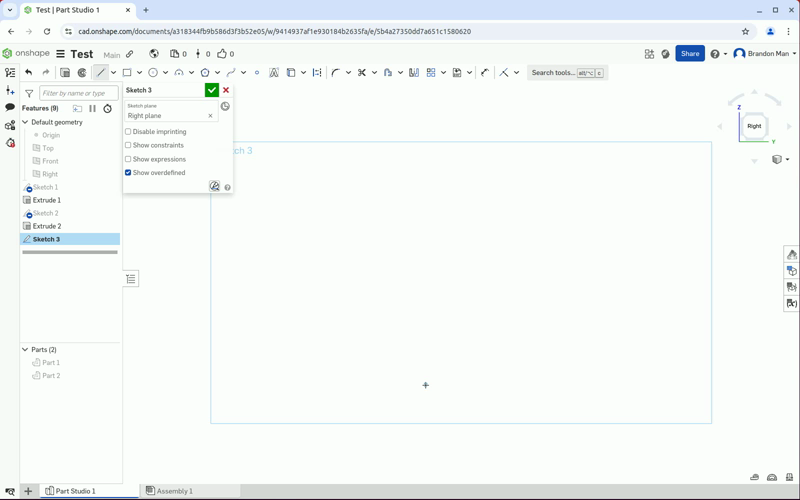
key_down(shift)
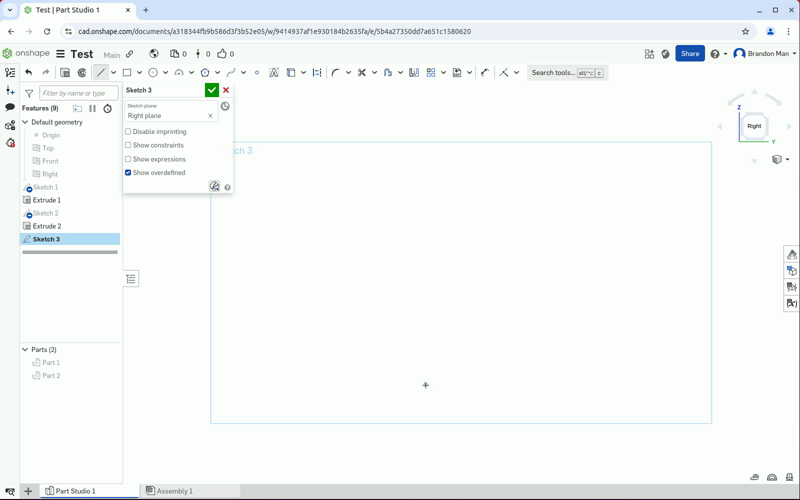
mouse_move(455, 384)
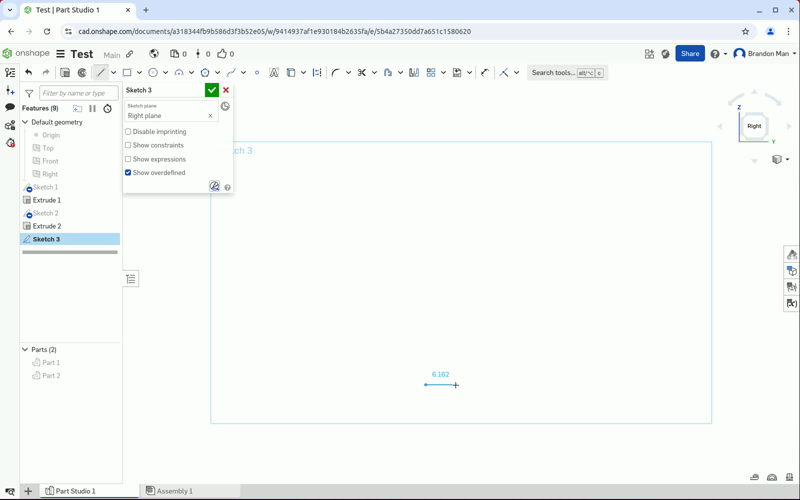
mouse_move(459, 384)
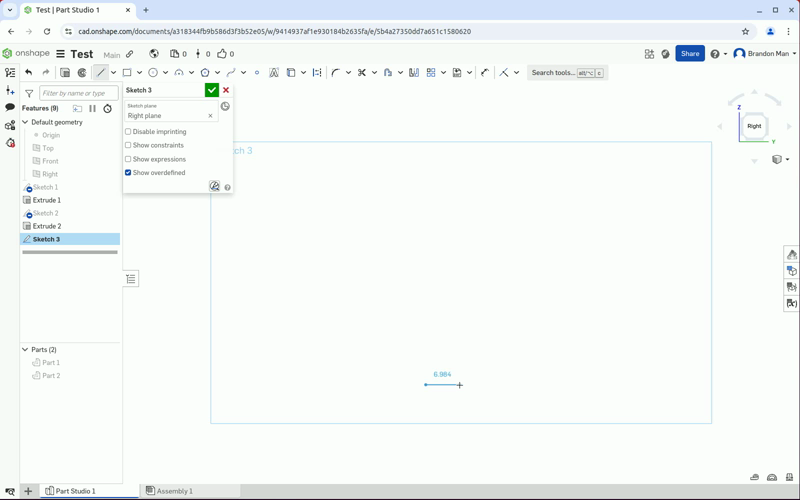
click(459, 384)
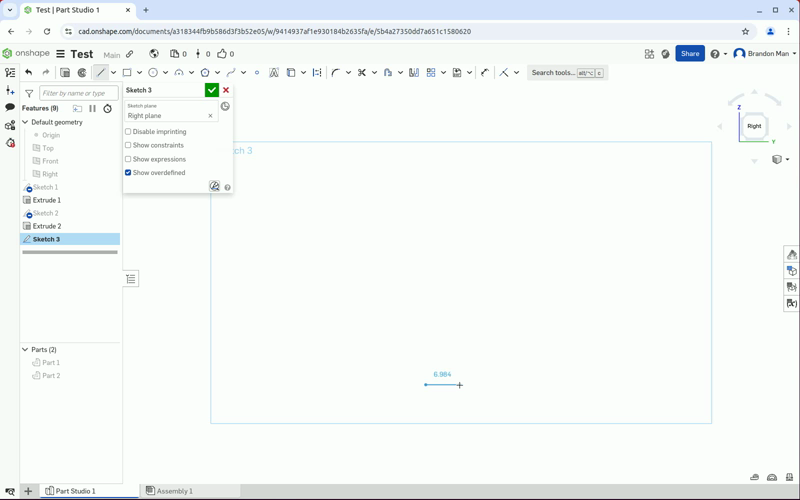
key_up(shift)
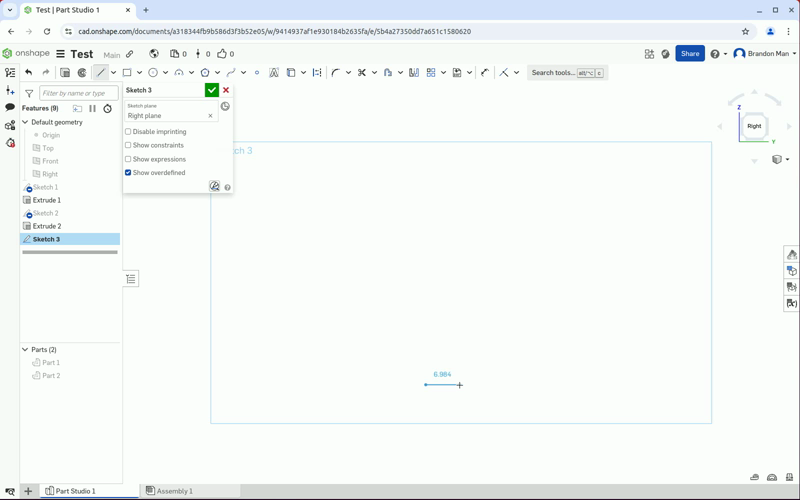
key_down(shift)
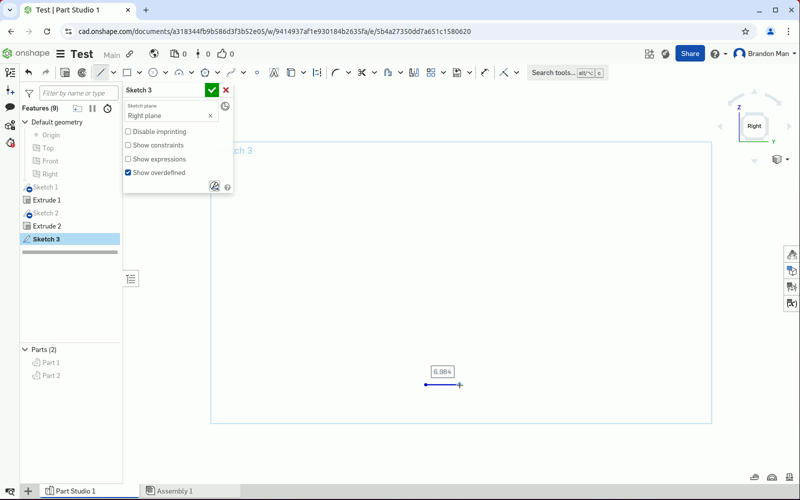
mouse_move(459, 182)
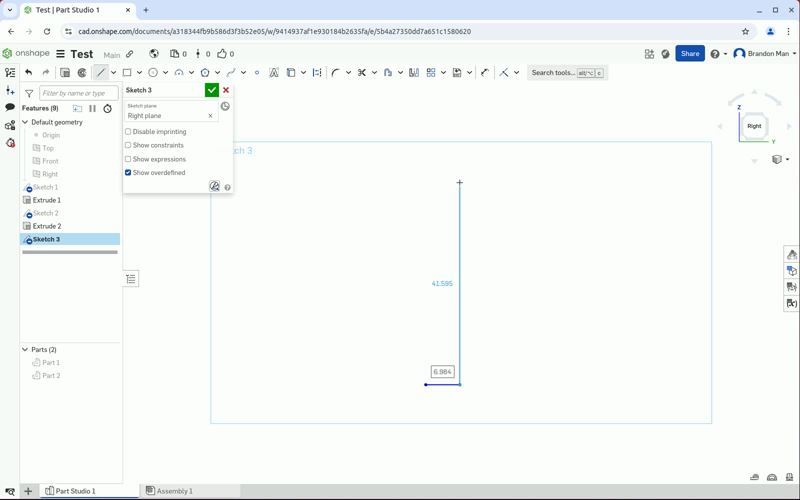
click(459, 182)
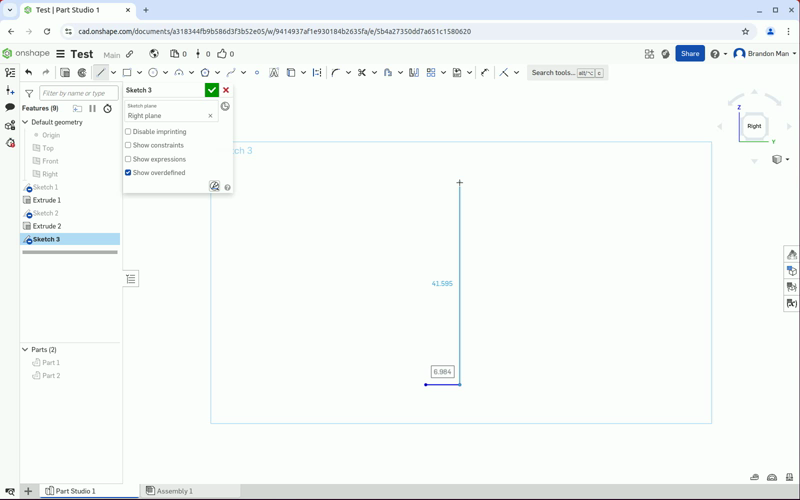
key_up(shift)
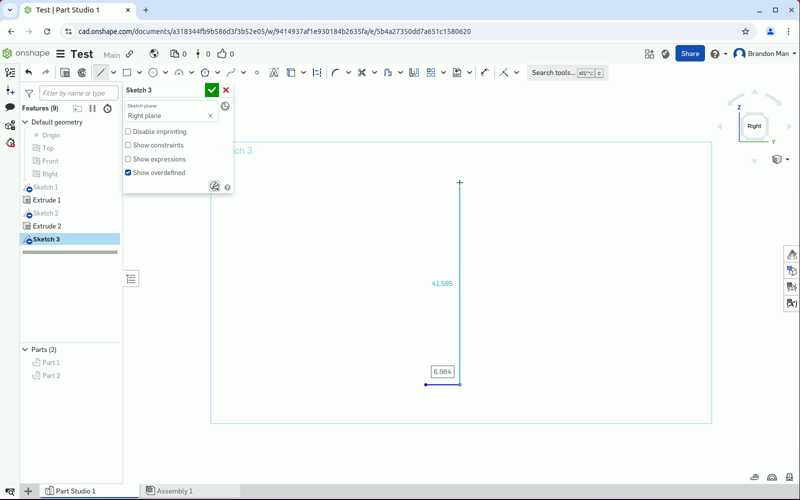
key_down(shift)
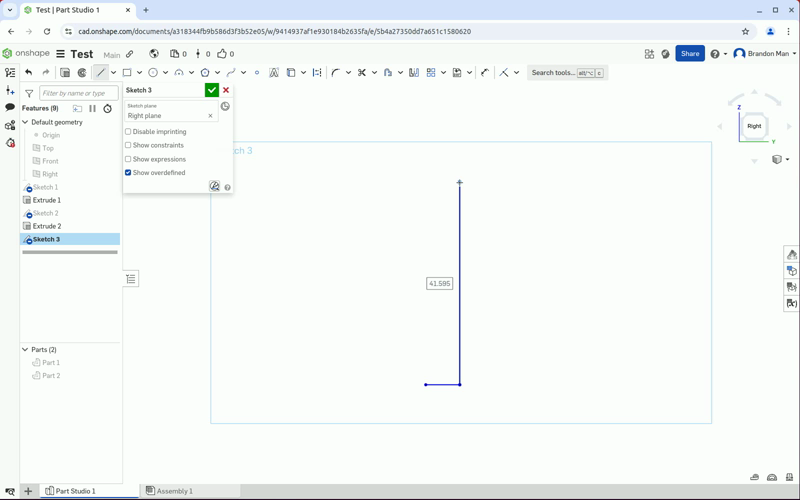
mouse_move(489, 182)
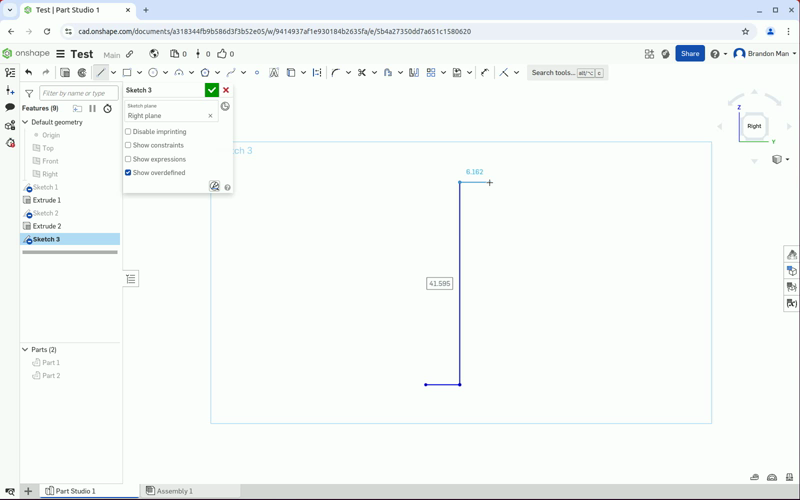
mouse_move(425, 182)
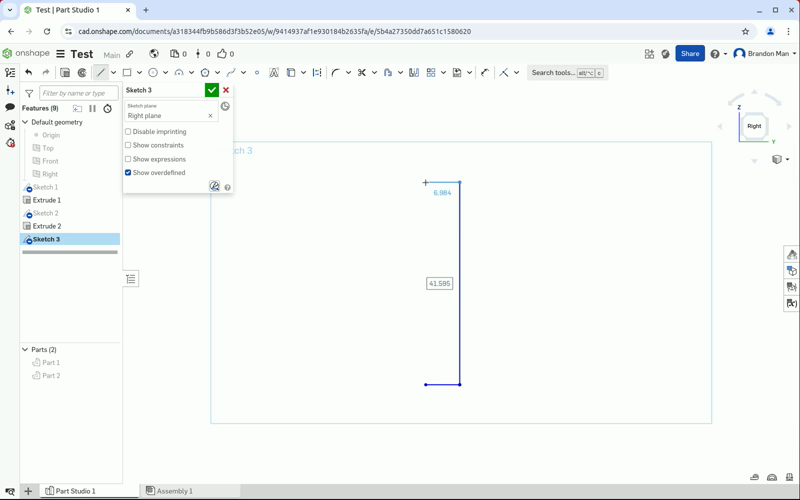
click(425, 182)
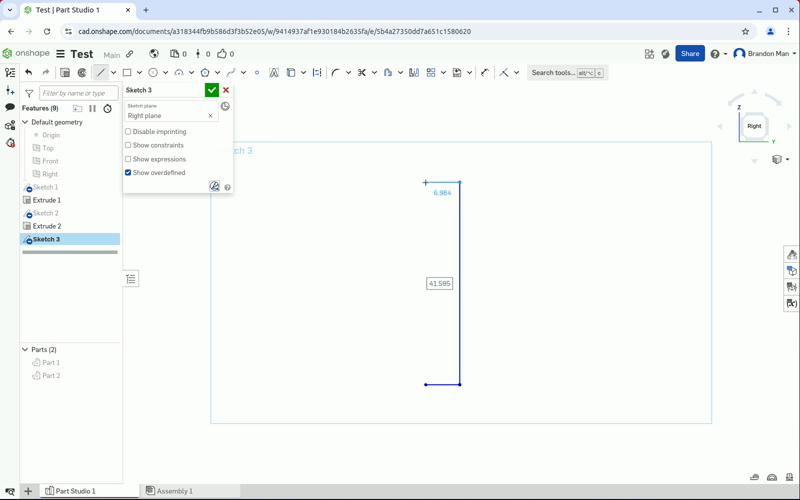
key_up(shift)
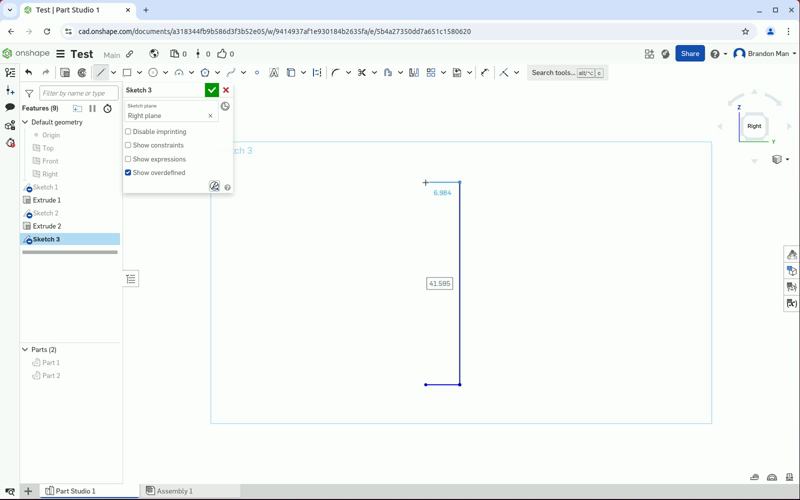
key_down(shift)
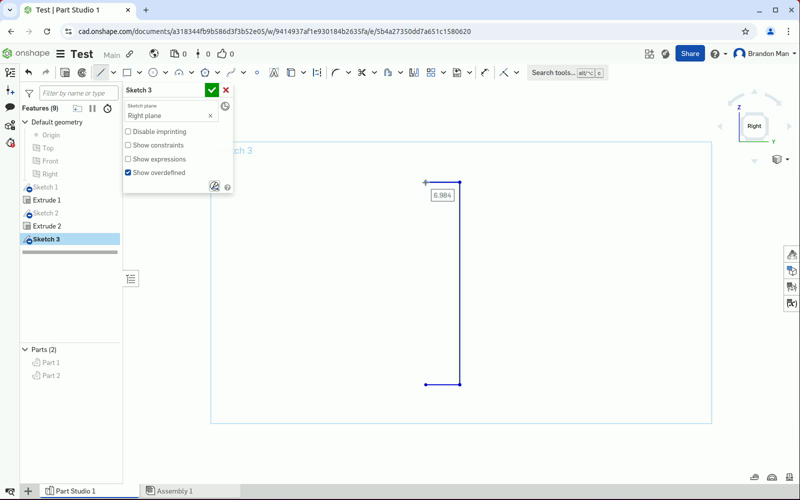
mouse_move(425, 384)
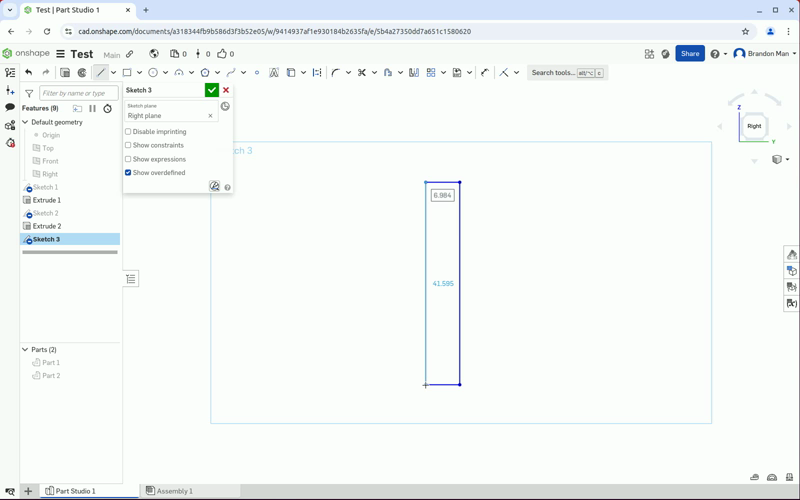
key_up(shift)
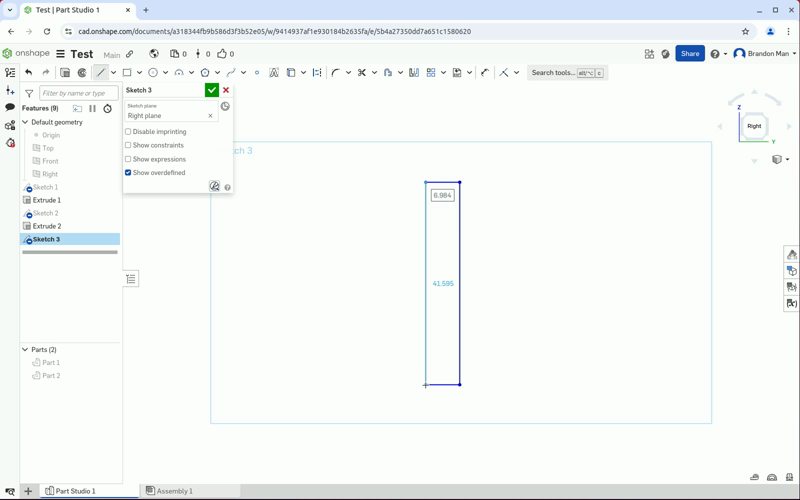
click(425, 384)
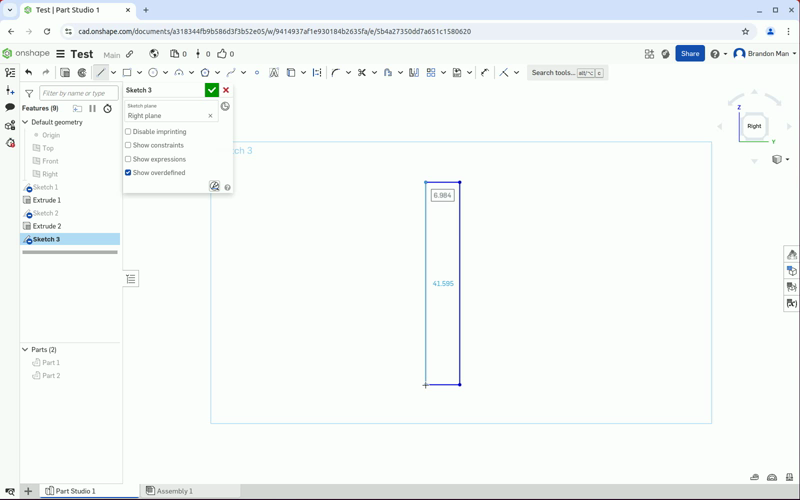
key(esc)
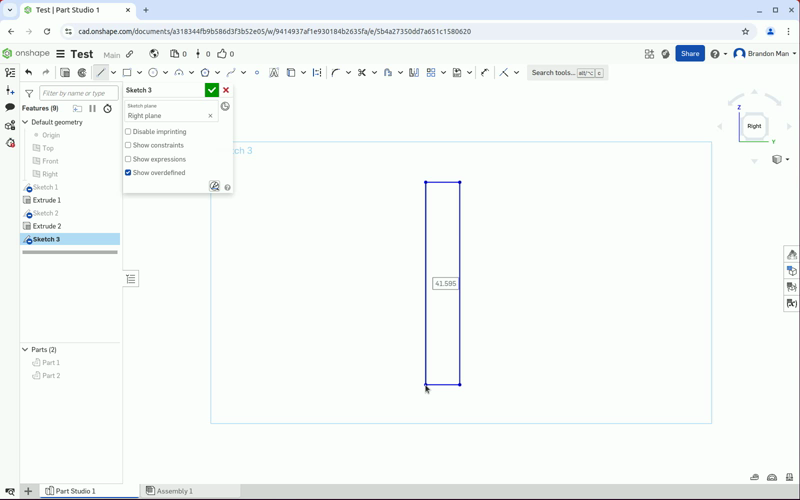
mouse_move(439, 195)
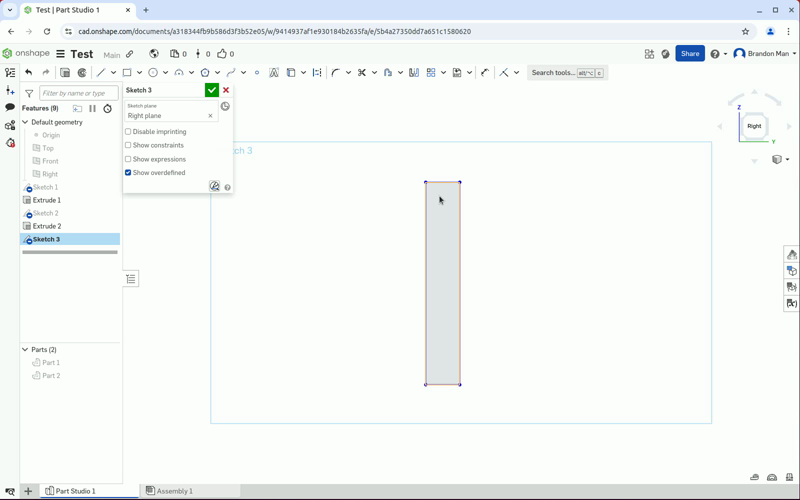
click(439, 195)
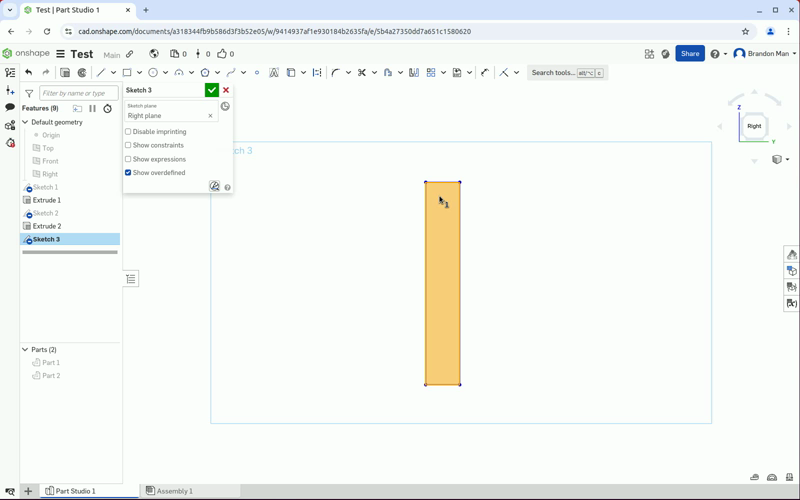
mouse_move(73, 352)
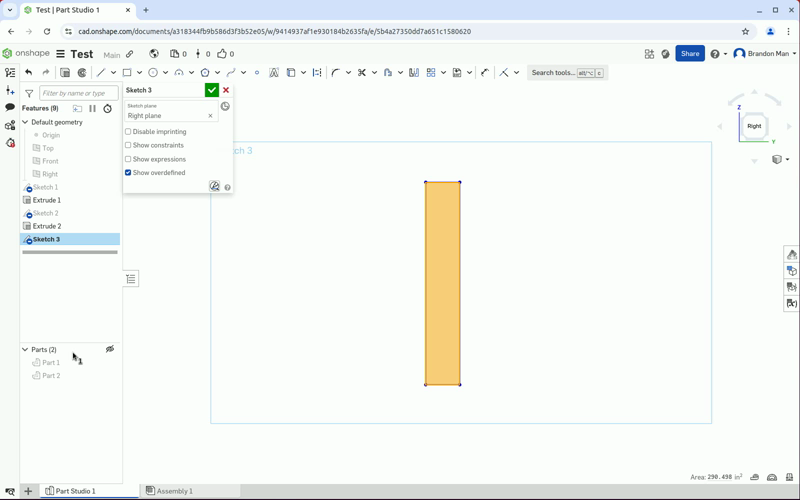
key(shift+y)
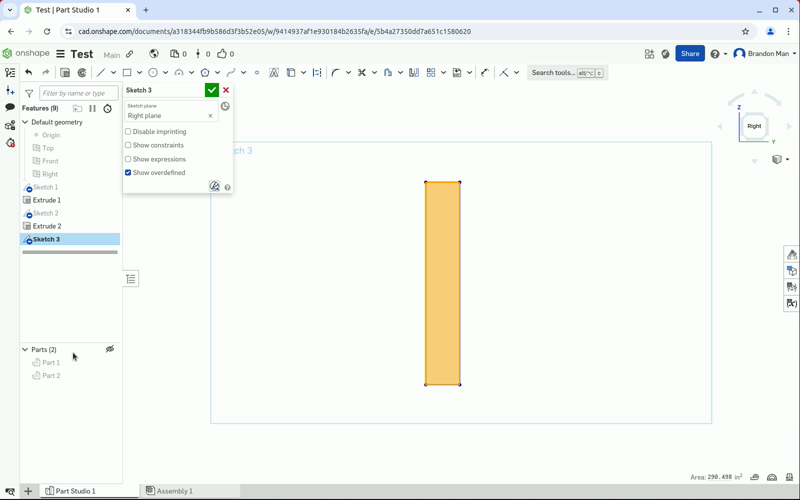
key(shift+e)
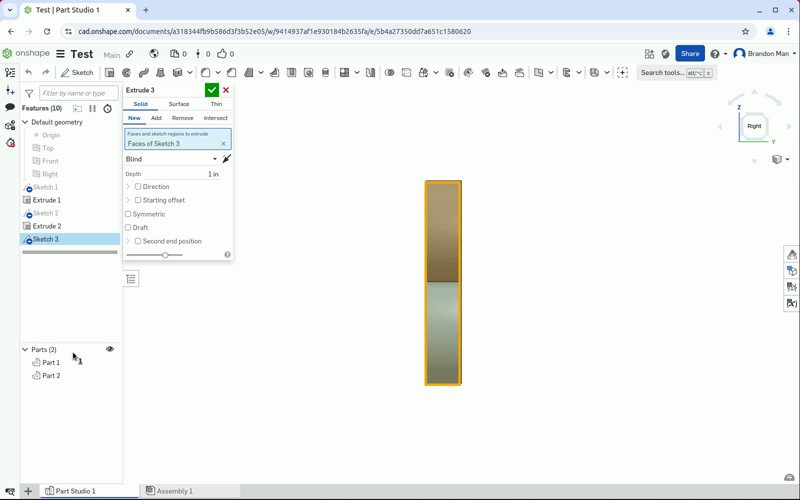
mouse_move(143, 106)
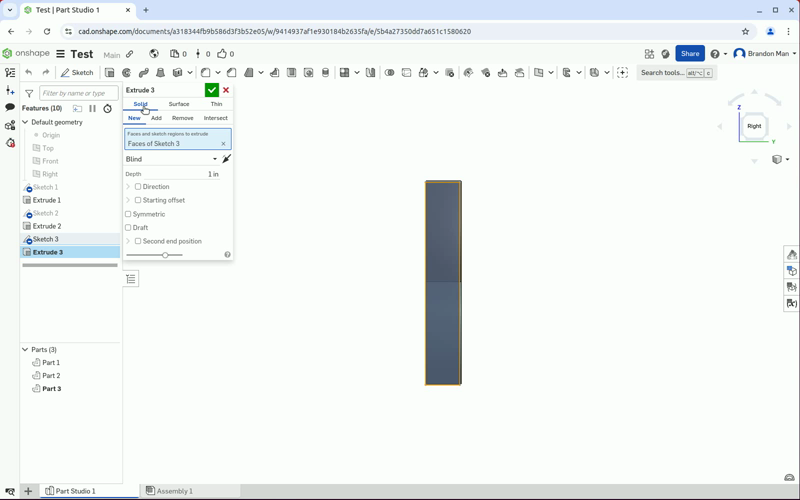
click(143, 106)
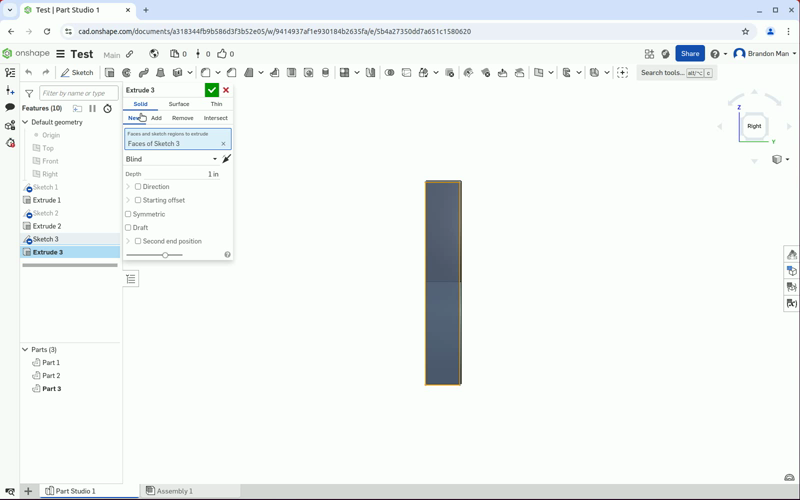
mouse_move(137, 120)
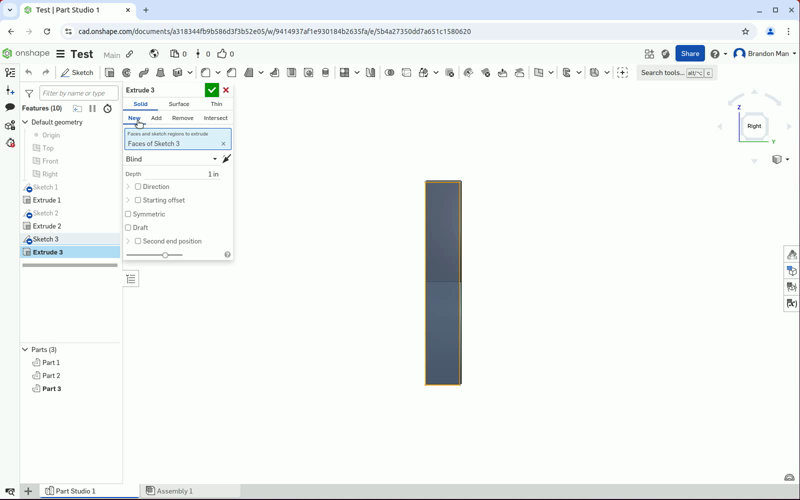
click(137, 120)
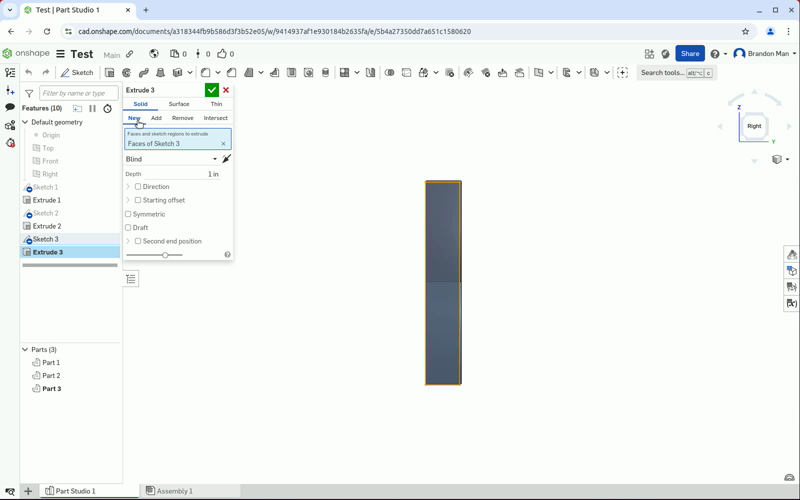
key(tab, 4)
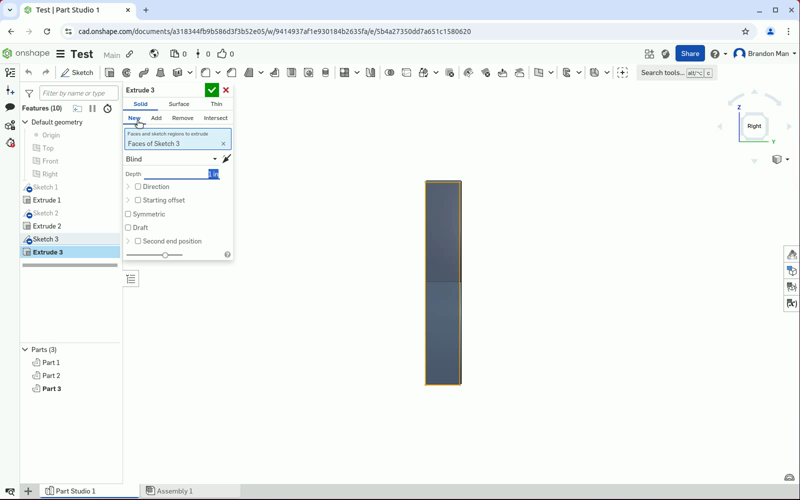
text(-23.108)
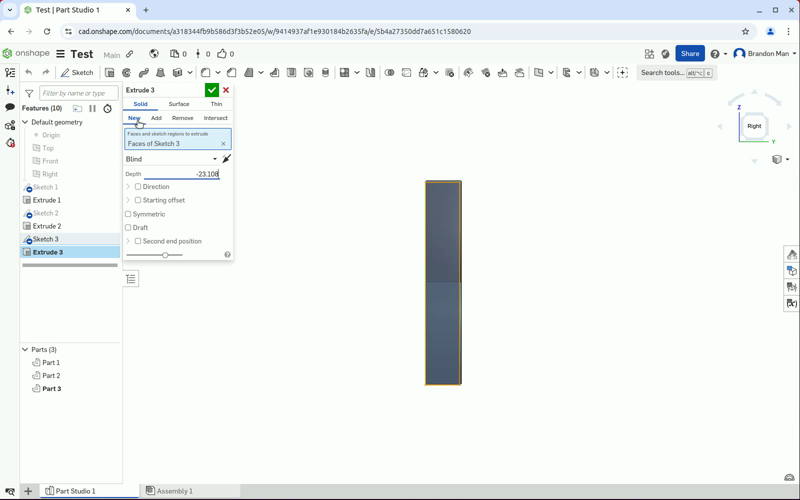
key(enter)
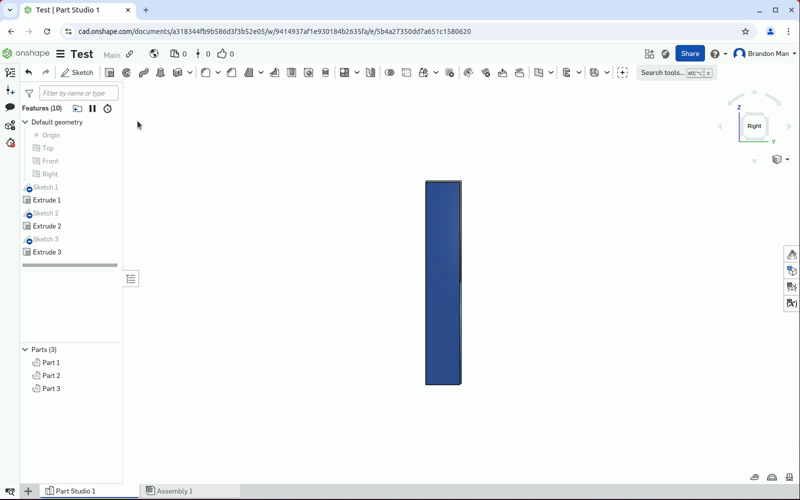
key(shift+h)
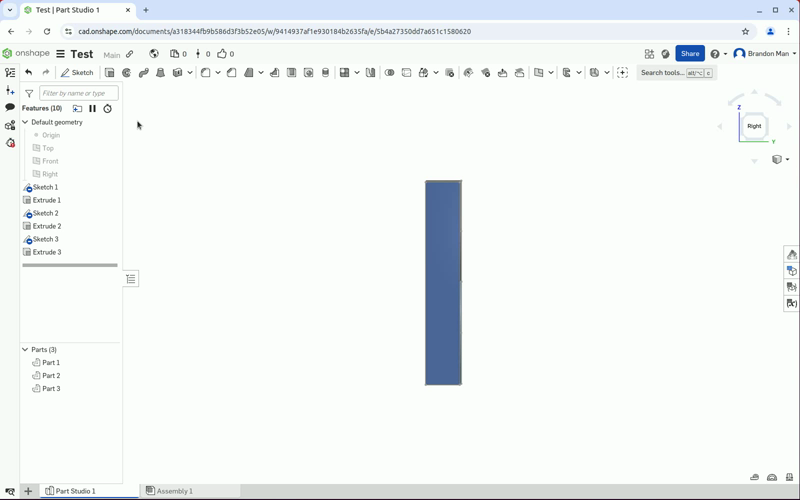
key(shift+h)
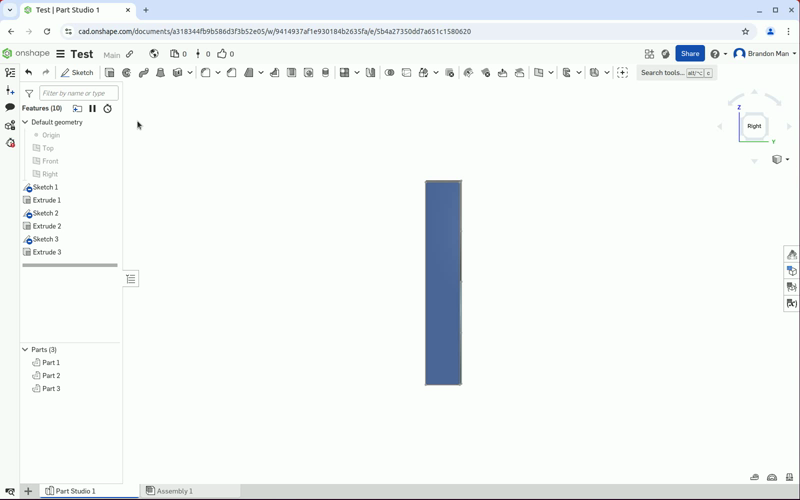
key(shift+7)
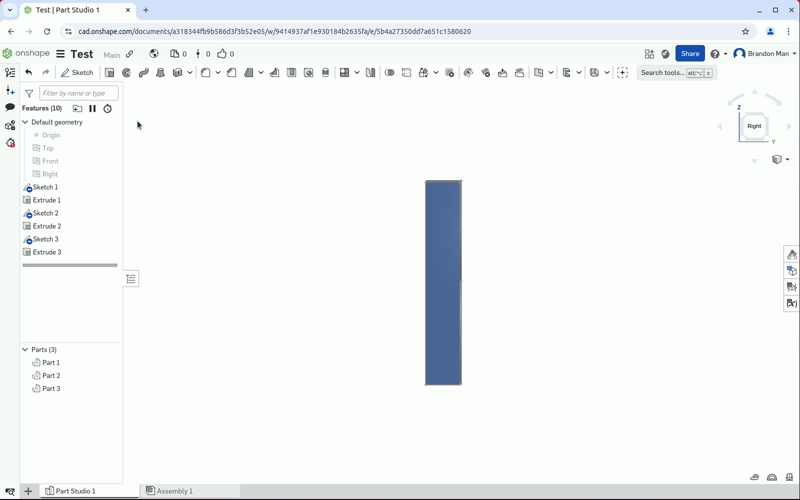
key(right, 2)
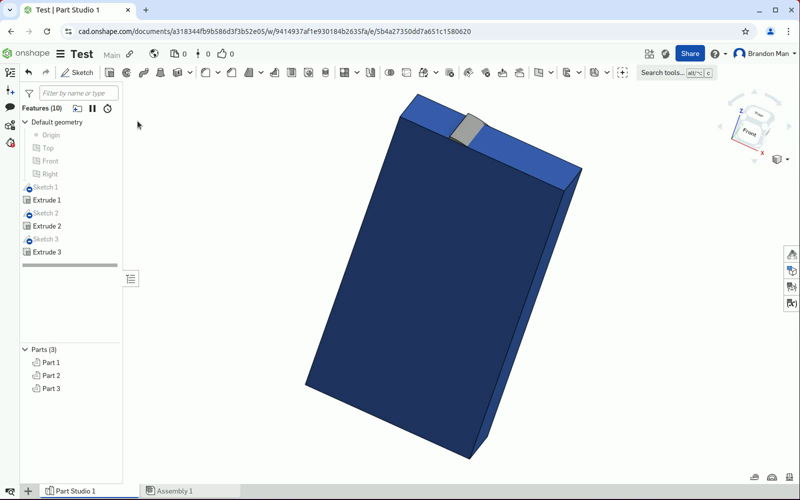
key(down, 2)
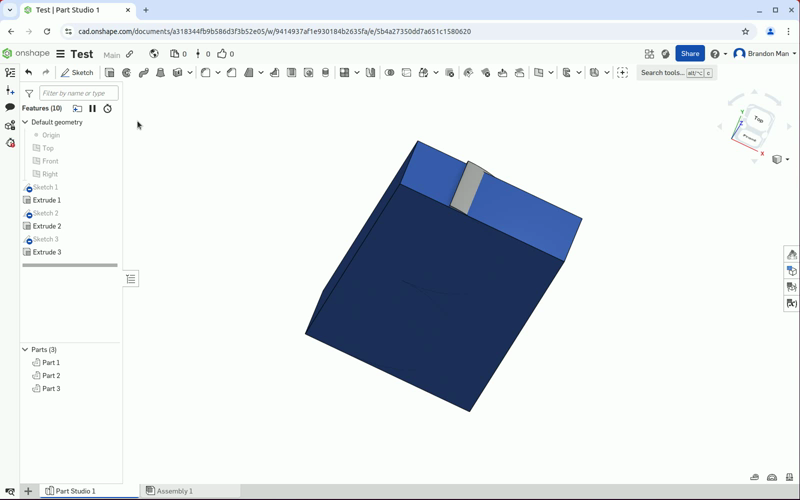
key(up, 2)
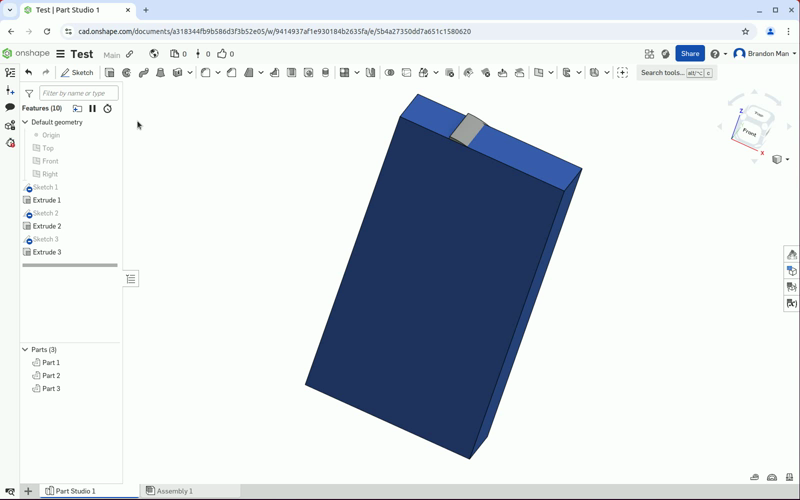
key(left, 2)
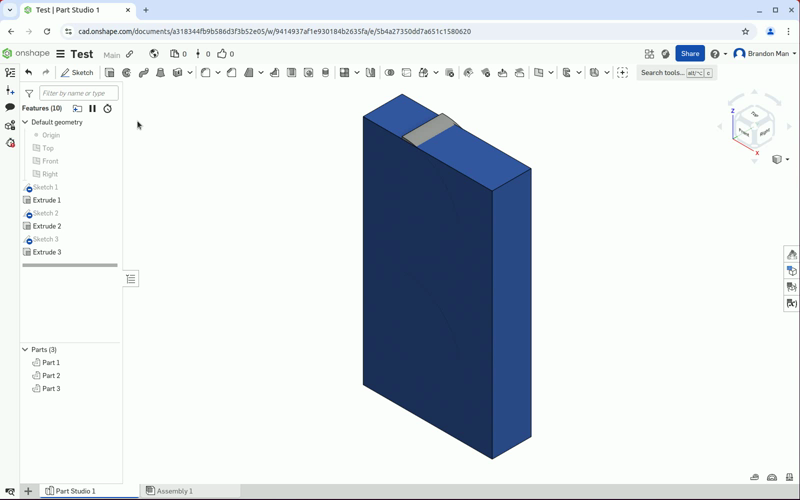
mouse_move(73, 189)
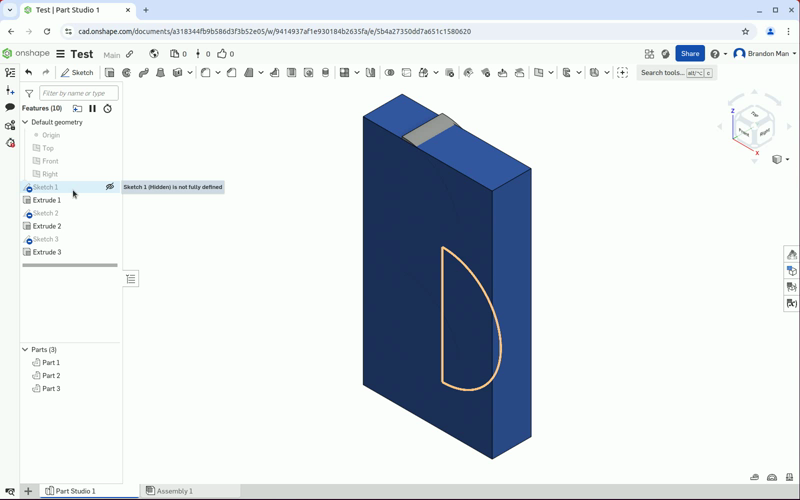
click(73, 189)